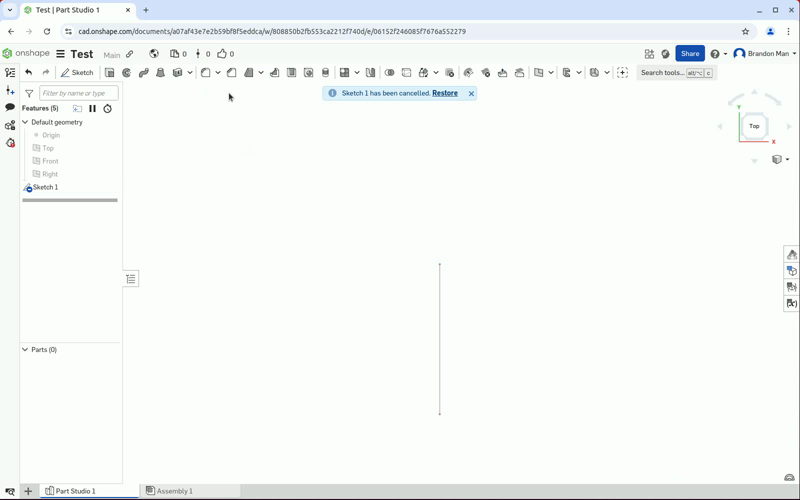
key(shift+h)
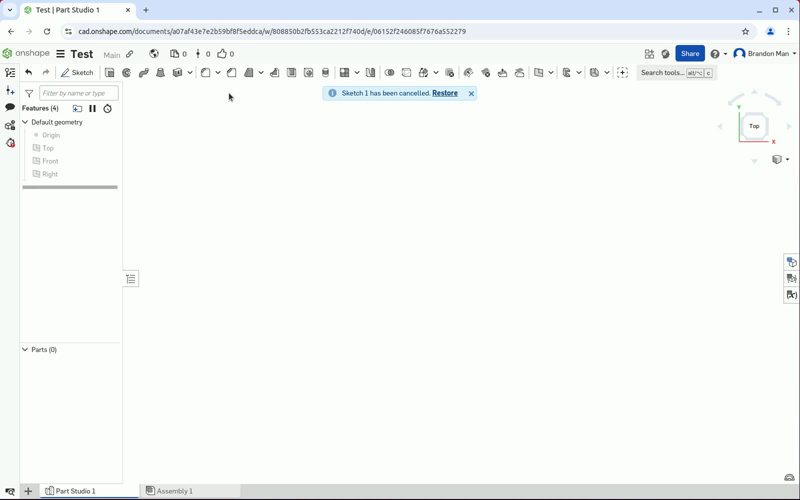
mouse_move(73, 352)
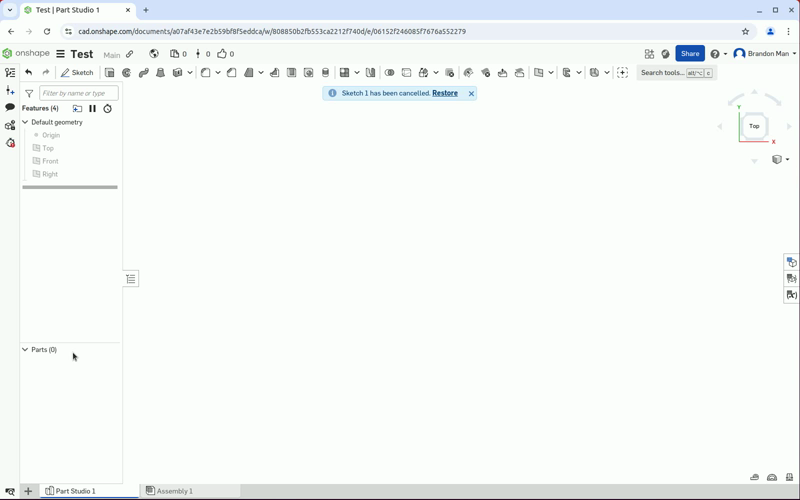
key(y)
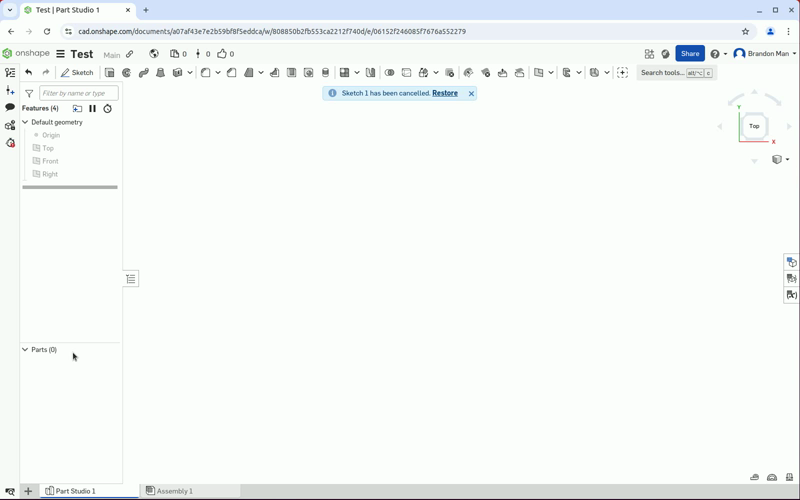
key(shift+p)
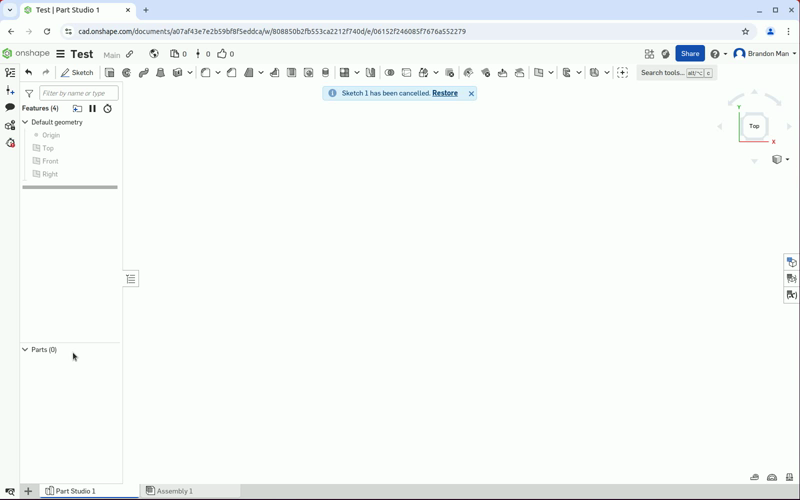
key(space)
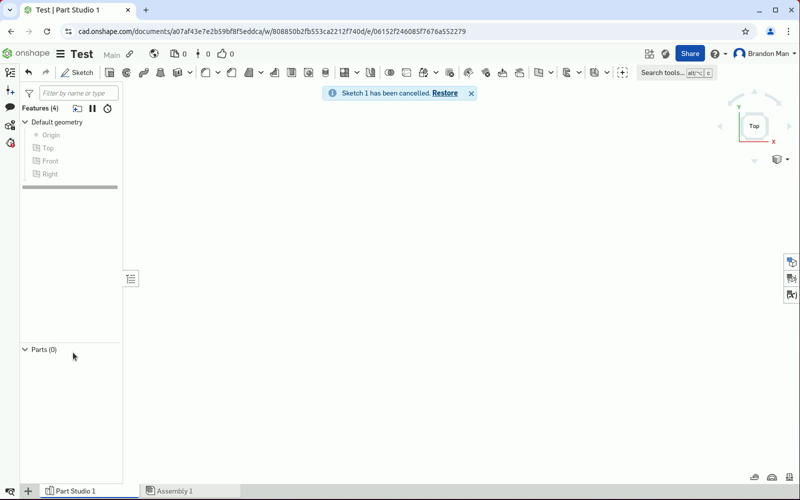
key_down(shift)
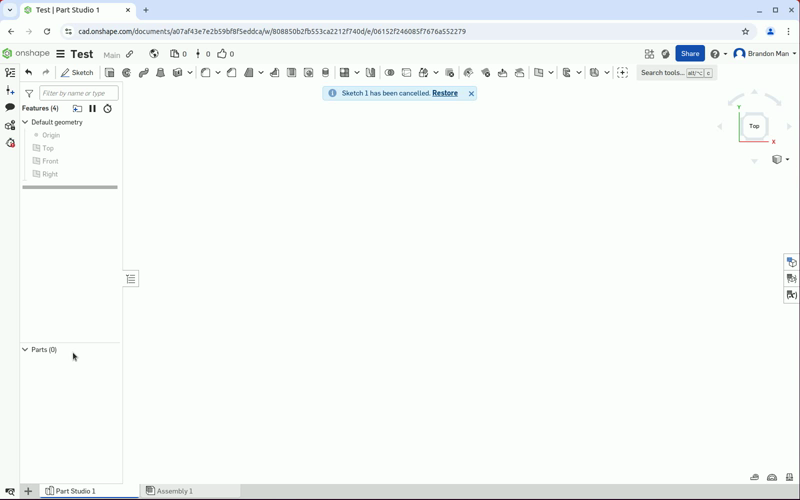
key(up)
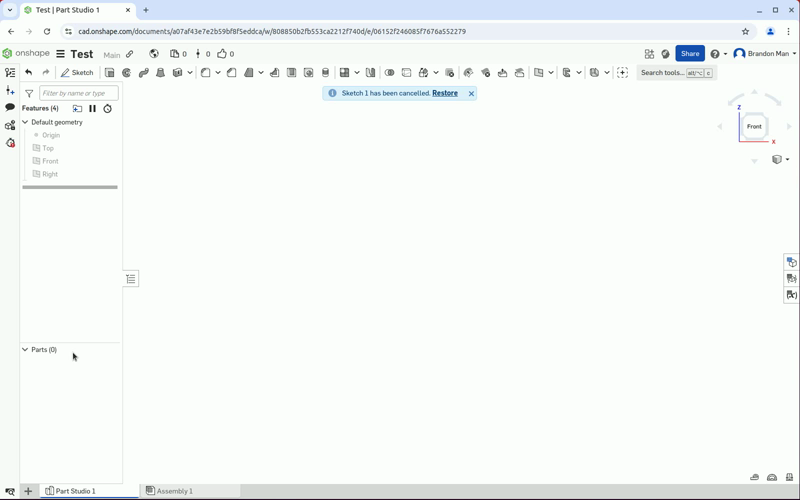
key_up(shift)
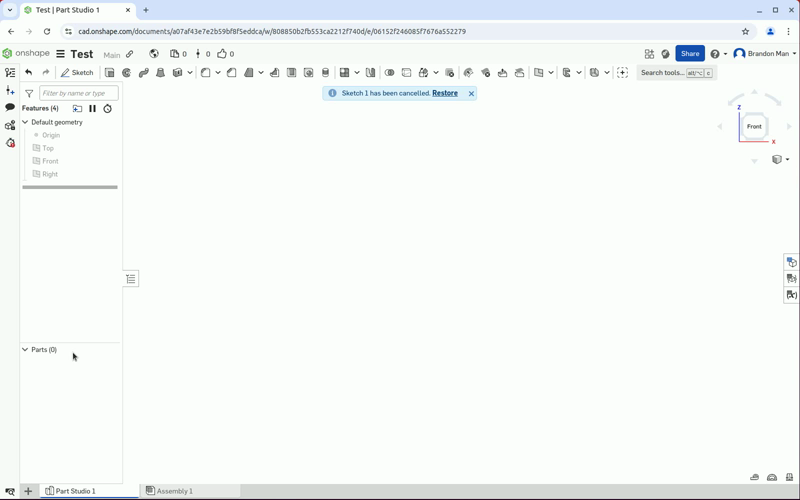
mouse_move(73, 352)
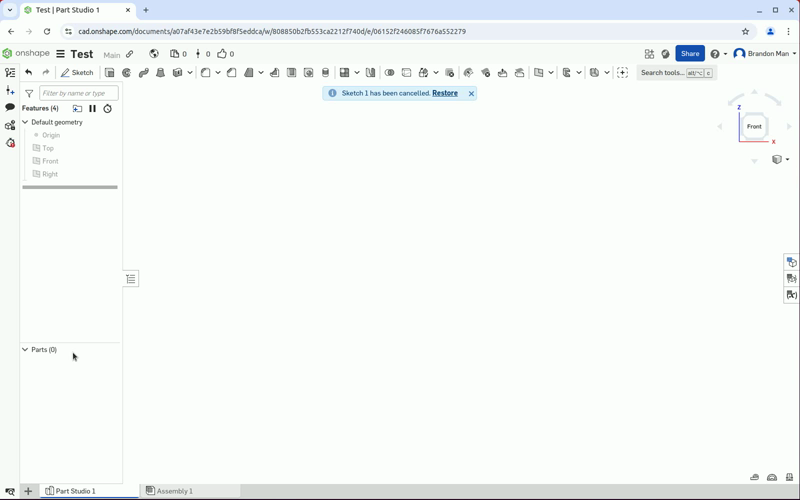
key(shift+y)
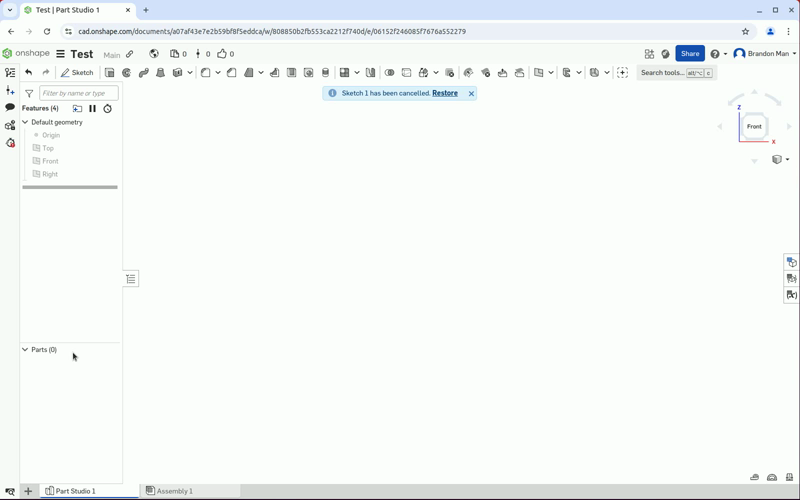
key(shift+s)
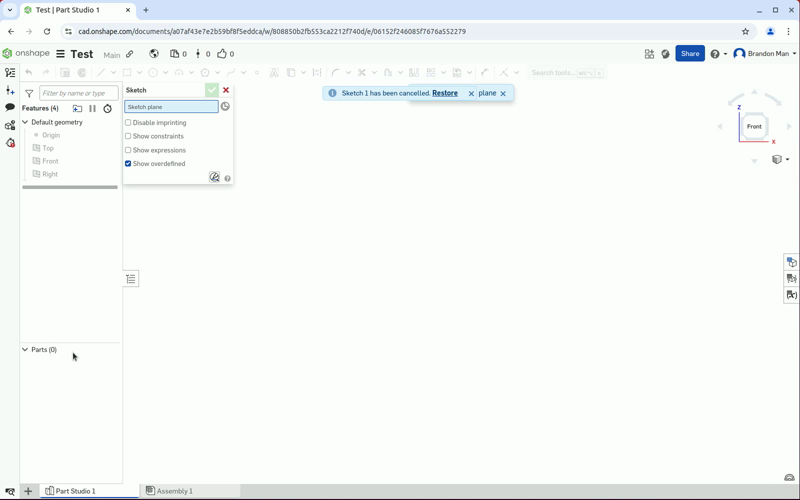
mouse_move(73, 163)
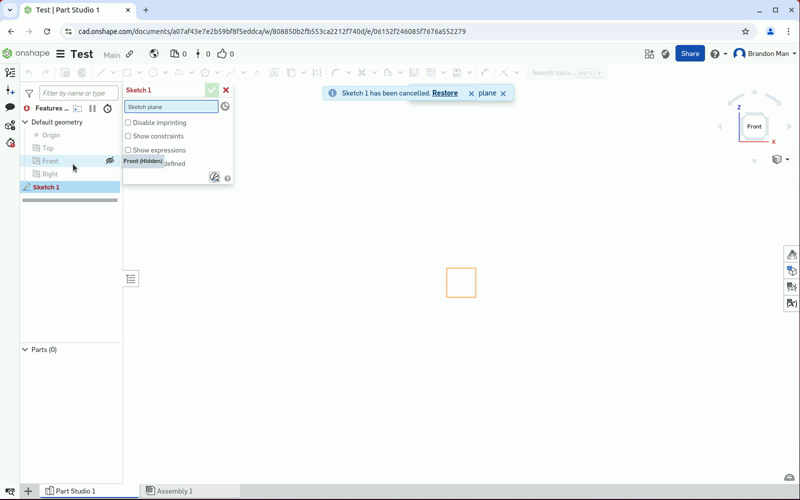
click(73, 163)
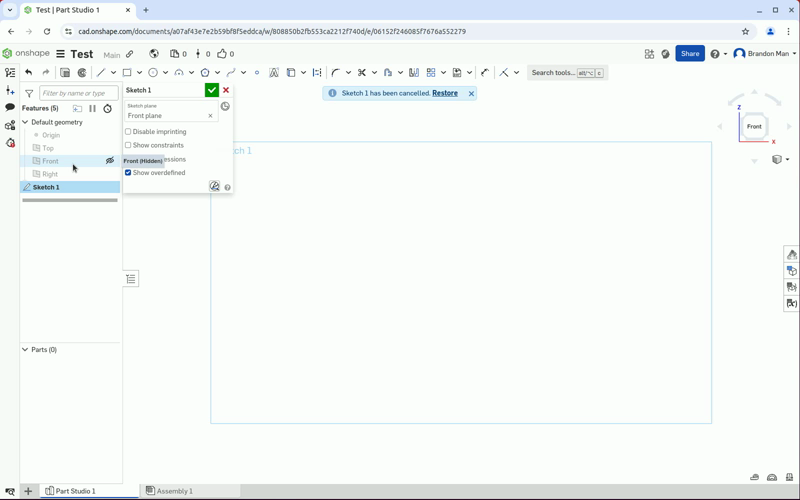
mouse_move(73, 352)
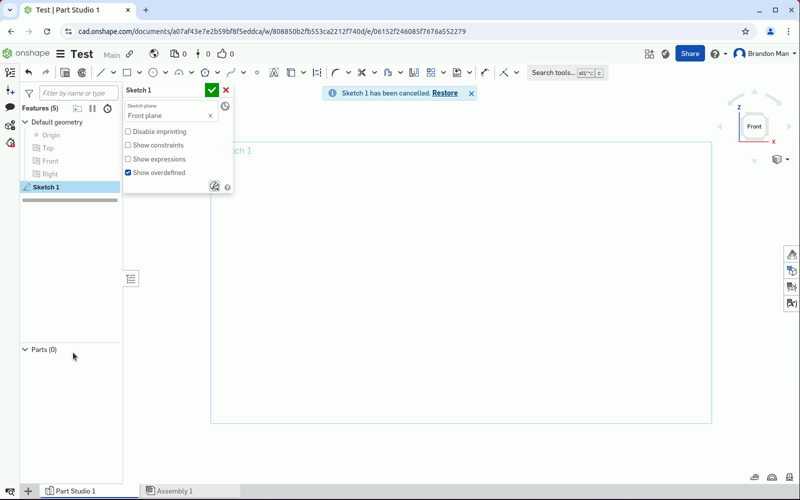
key(y)
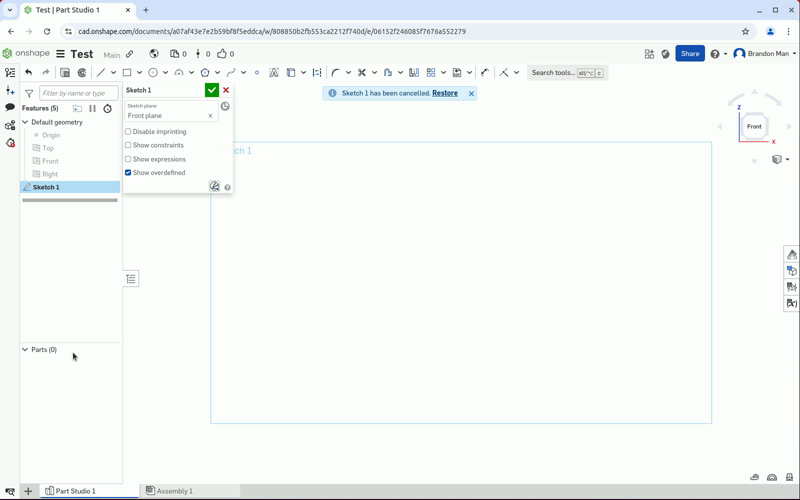
key(l)
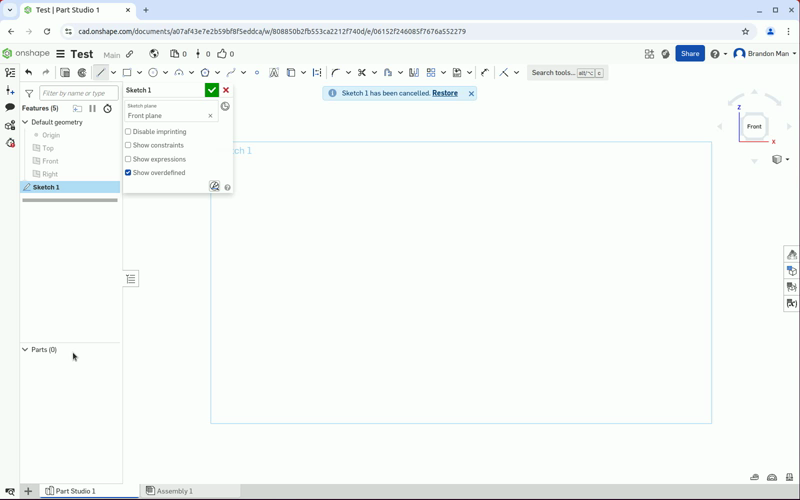
key_down(shift)
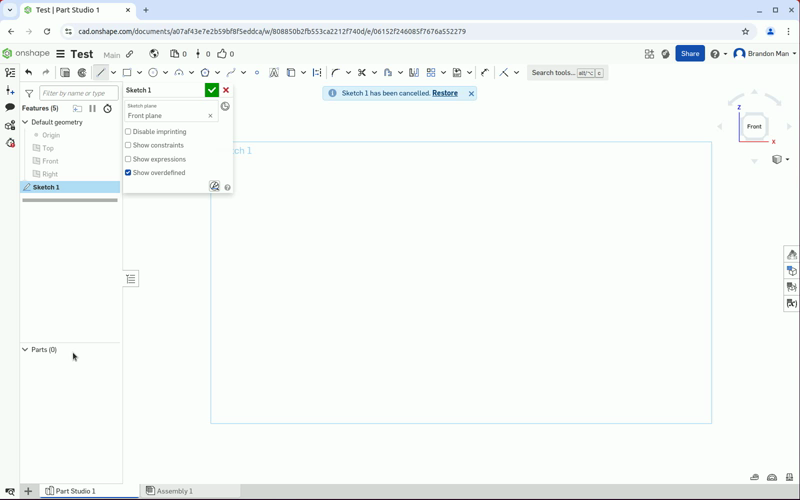
mouse_move(385, 282)
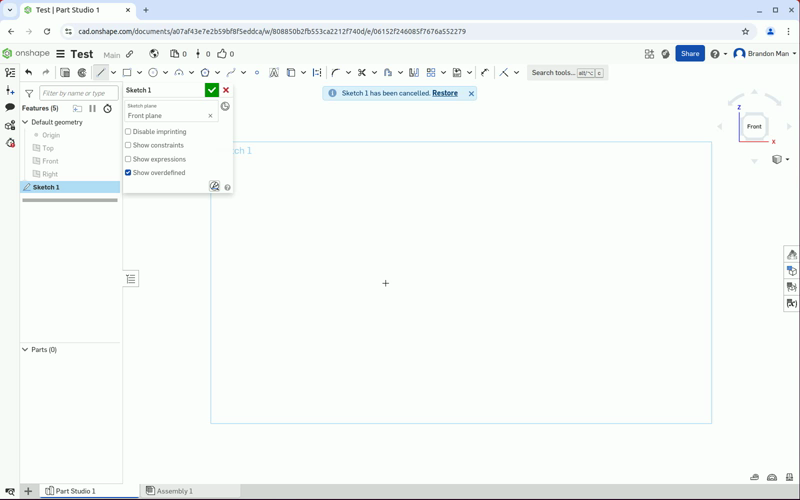
click(385, 282)
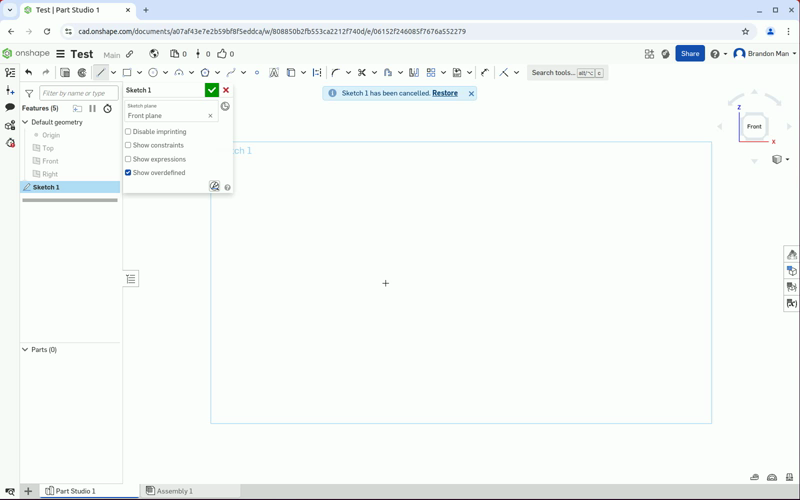
key_up(shift)
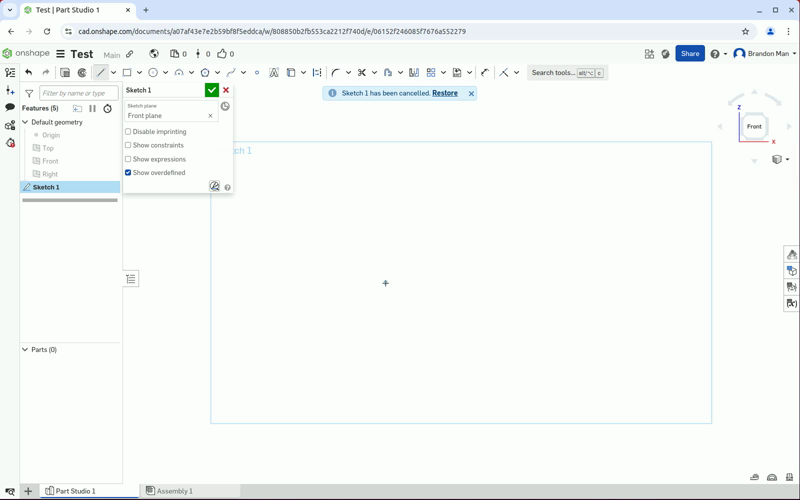
key_down(shift)
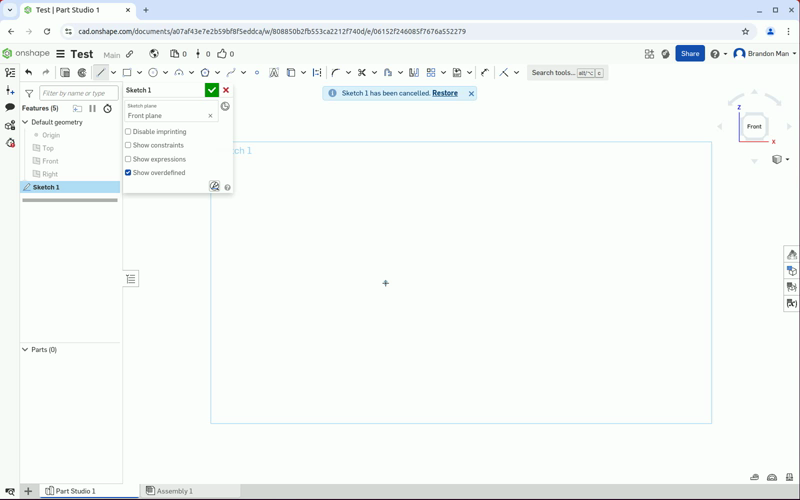
mouse_move(461, 282)
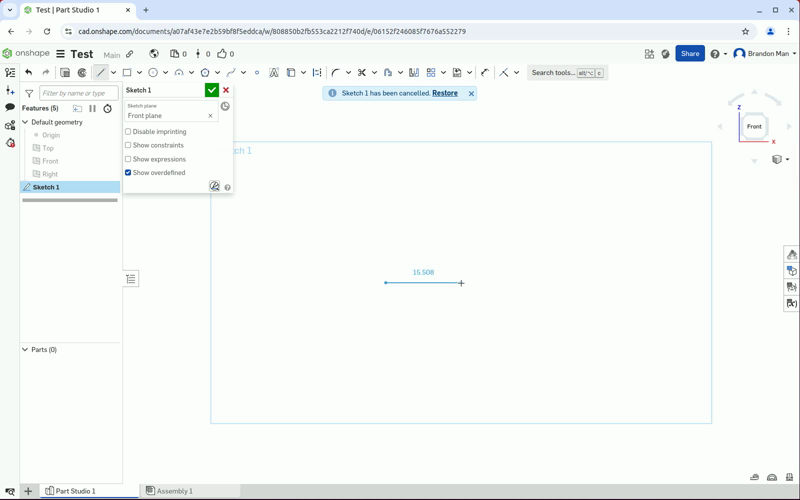
click(461, 282)
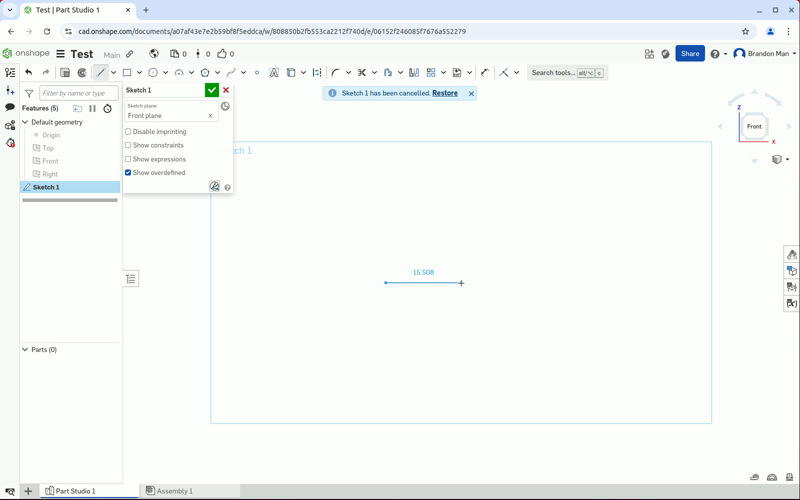
key_up(shift)
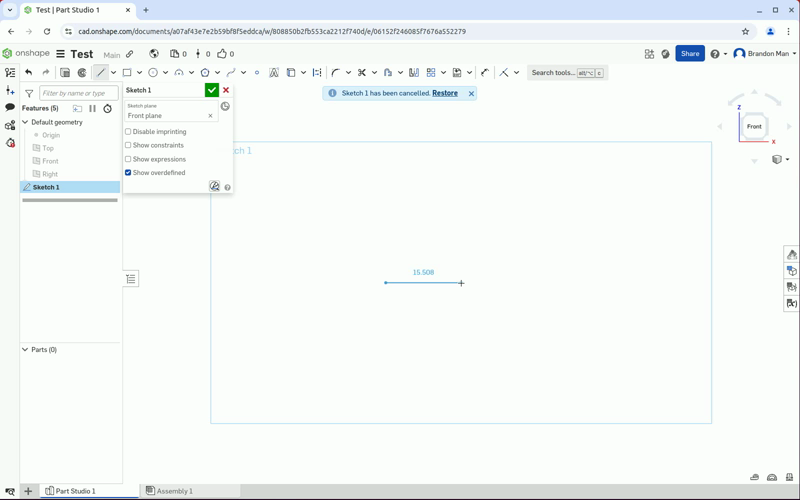
key_down(shift)
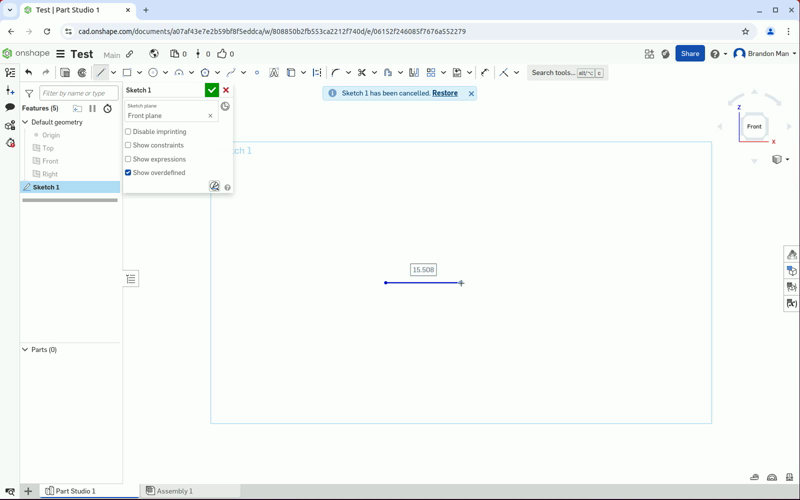
mouse_move(461, 207)
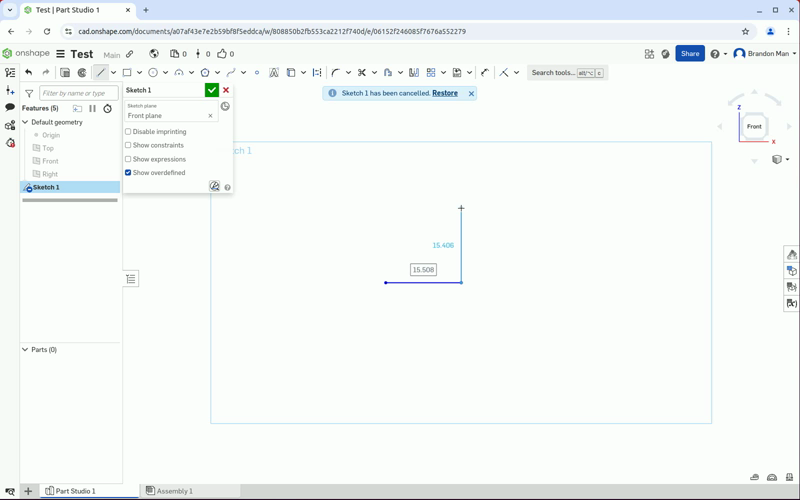
click(461, 207)
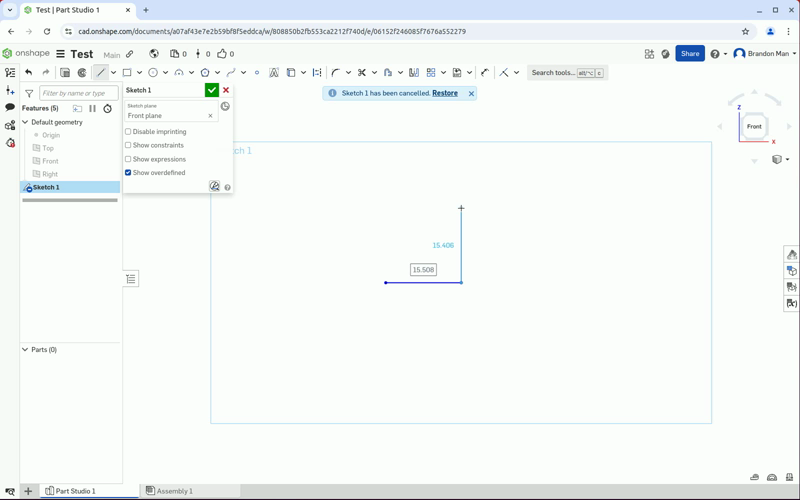
key_up(shift)
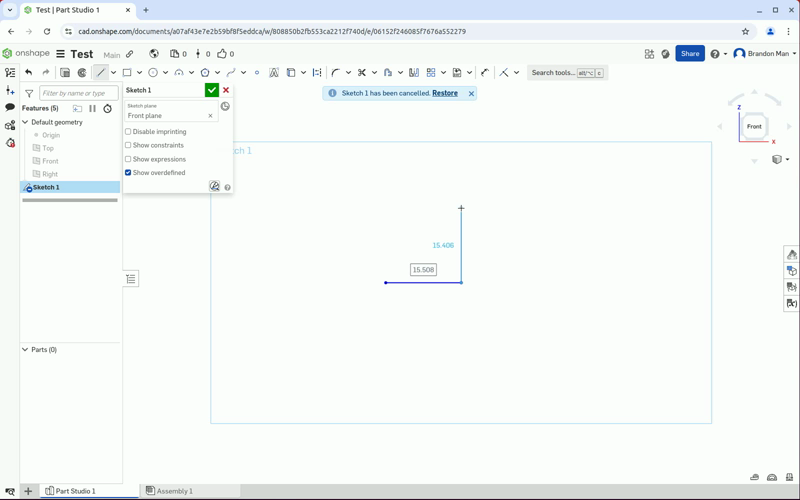
key_down(shift)
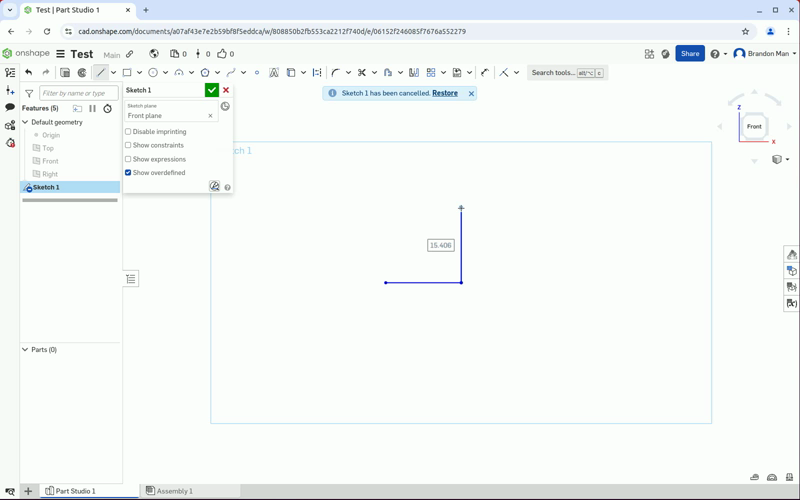
mouse_move(385, 207)
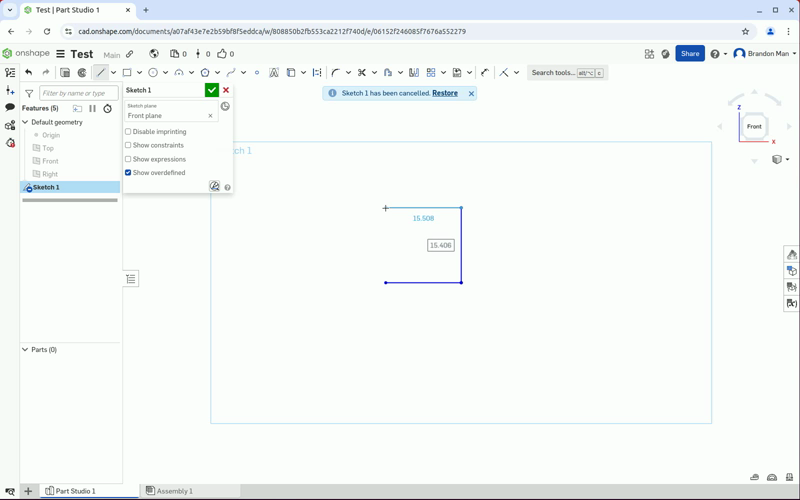
click(385, 207)
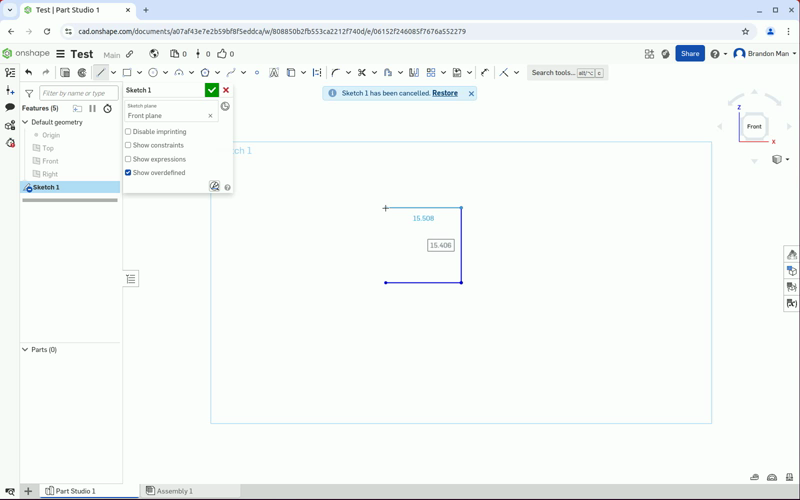
key_up(shift)
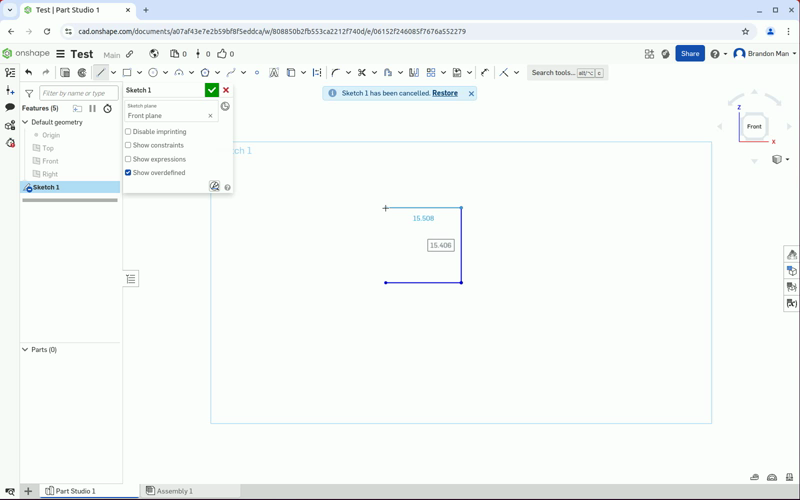
key_down(shift)
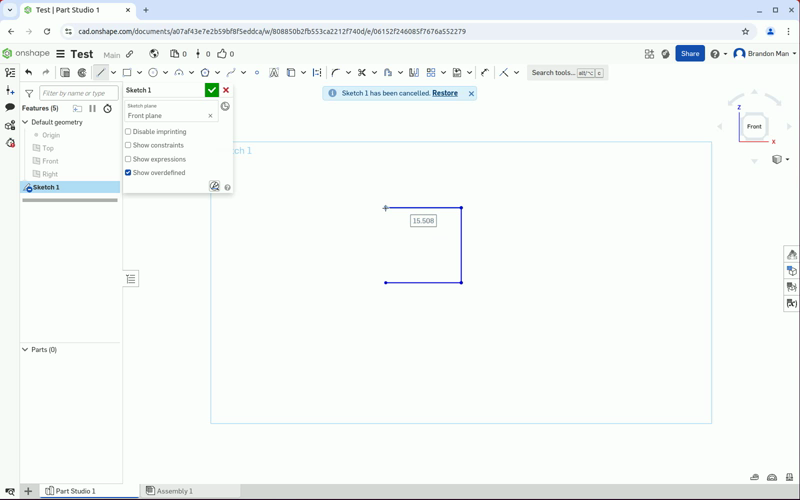
mouse_move(385, 282)
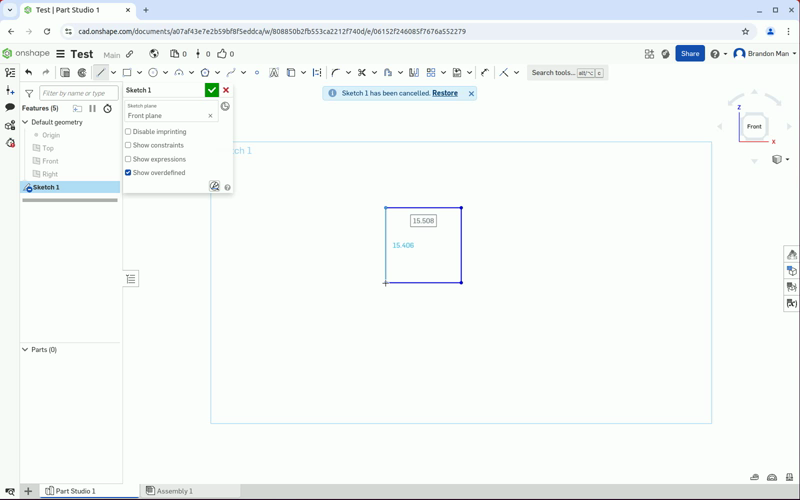
key_up(shift)
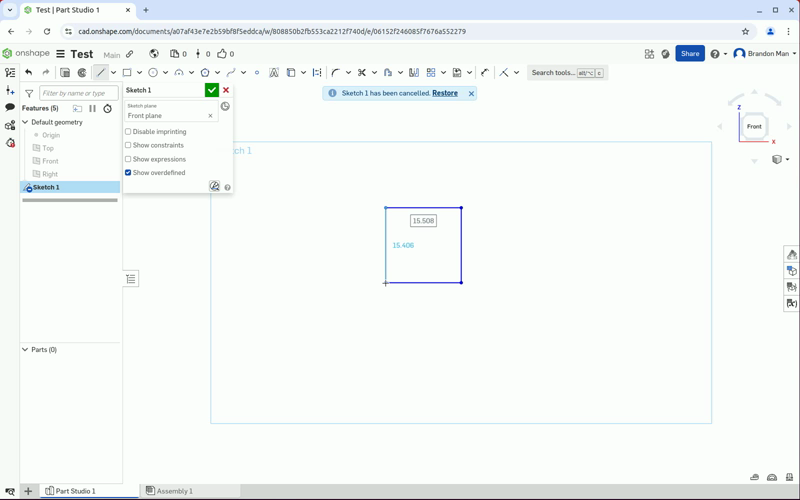
click(385, 282)
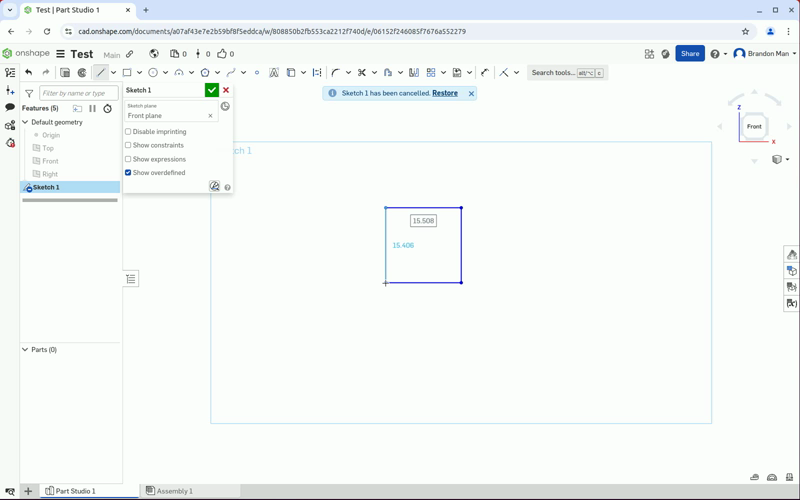
key(esc)
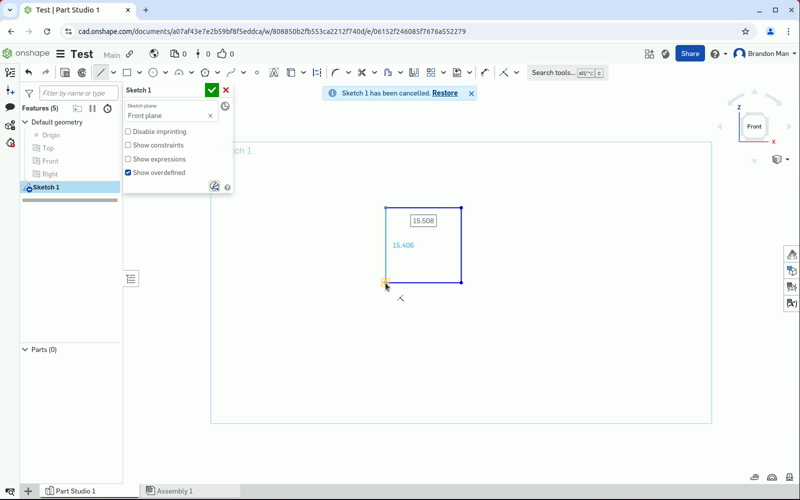
mouse_move(406, 256)
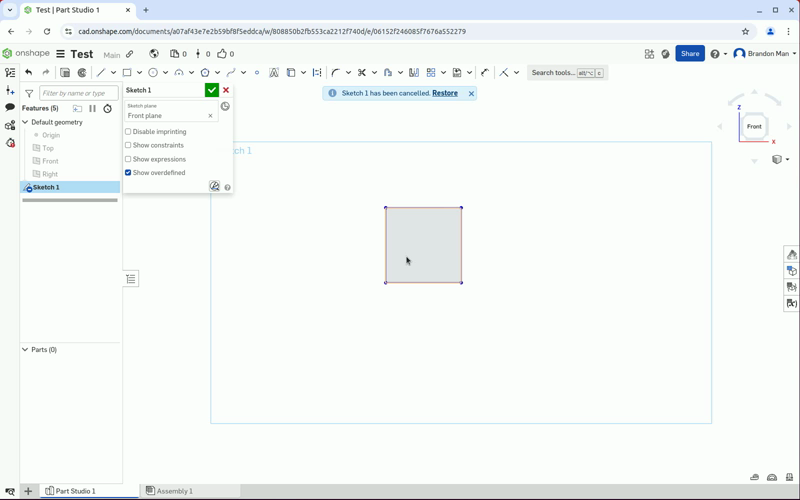
click(406, 256)
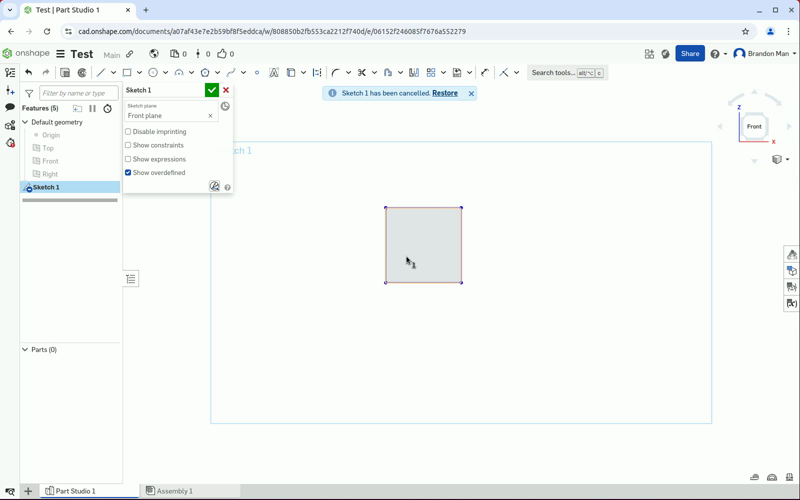
mouse_move(73, 352)
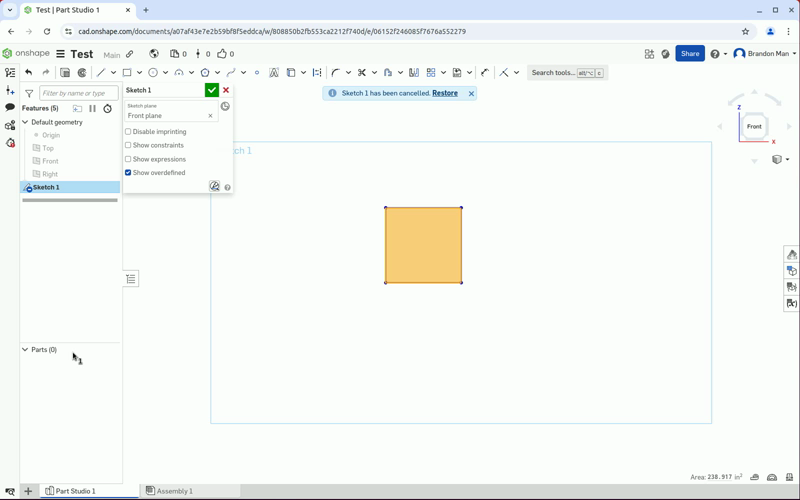
key(shift+y)
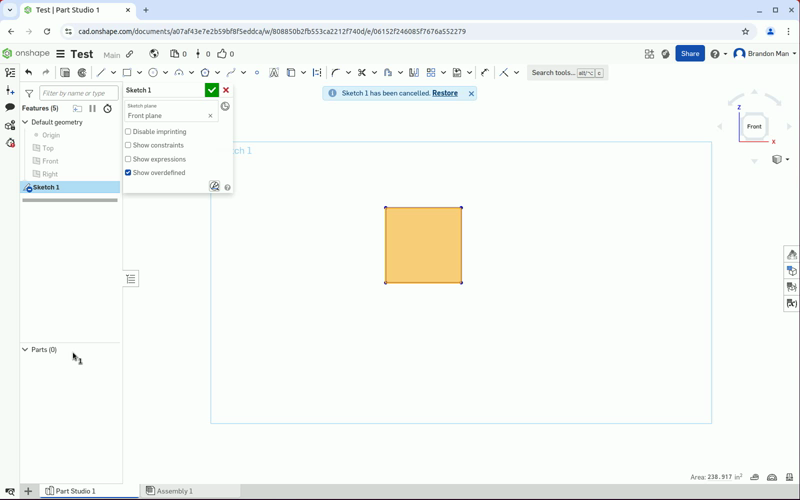
key(shift+e)
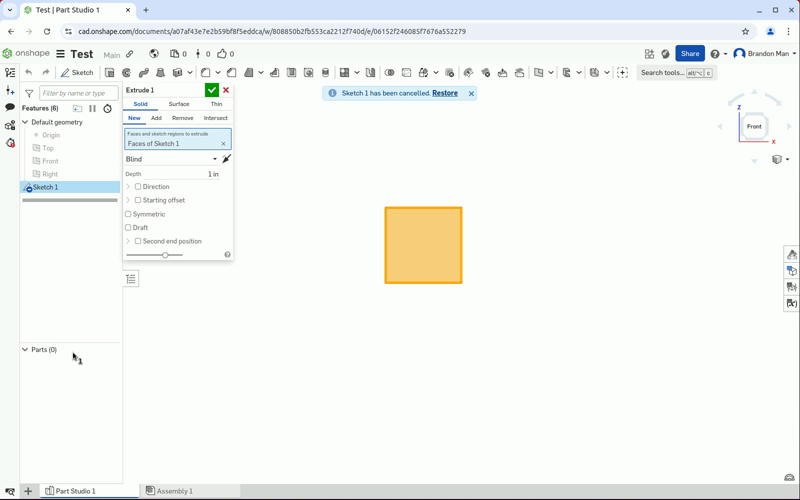
mouse_move(143, 106)
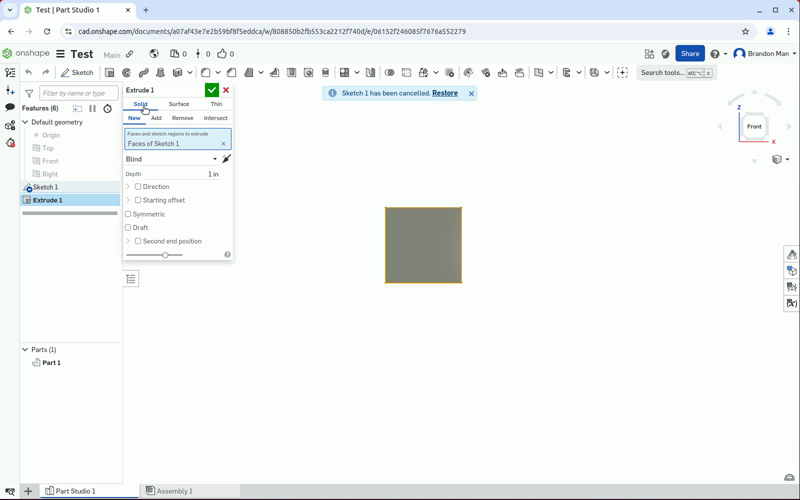
click(143, 106)
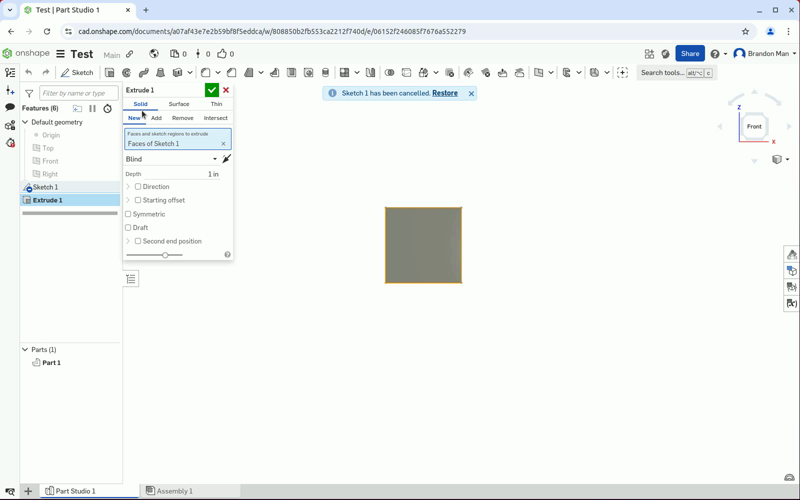
mouse_move(137, 120)
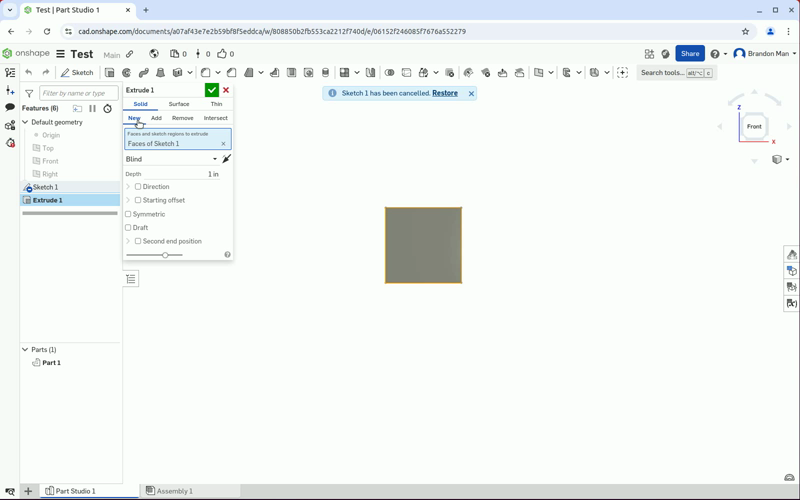
click(137, 120)
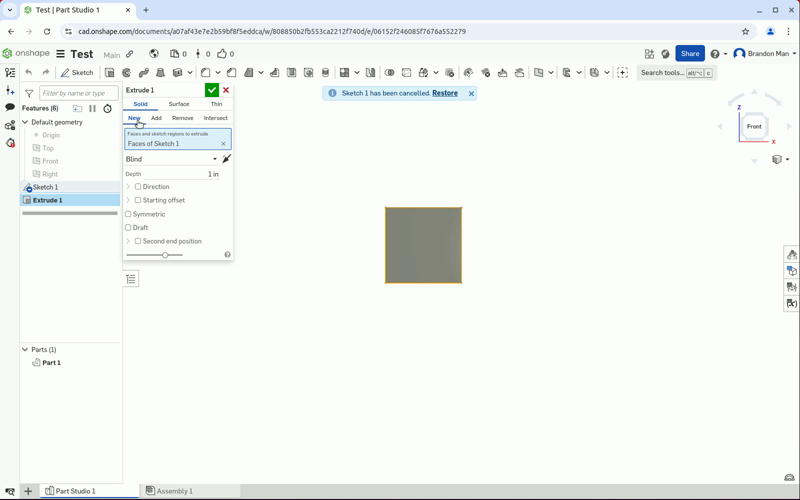
key(tab, 4)
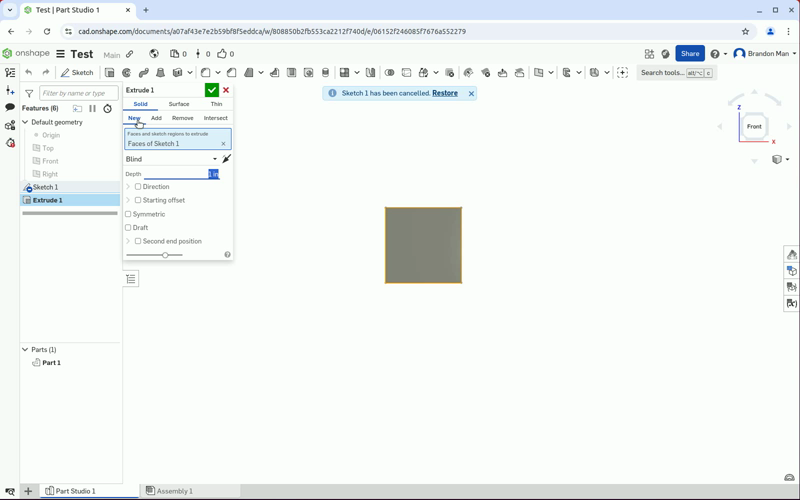
text(23.108)
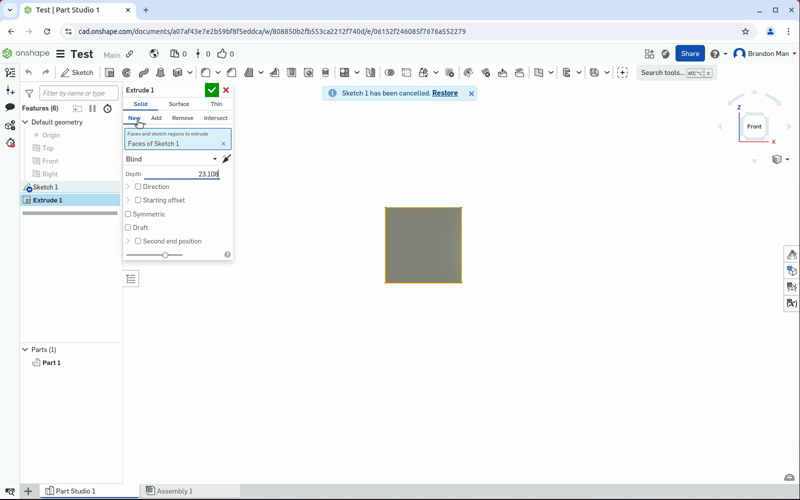
key(enter)
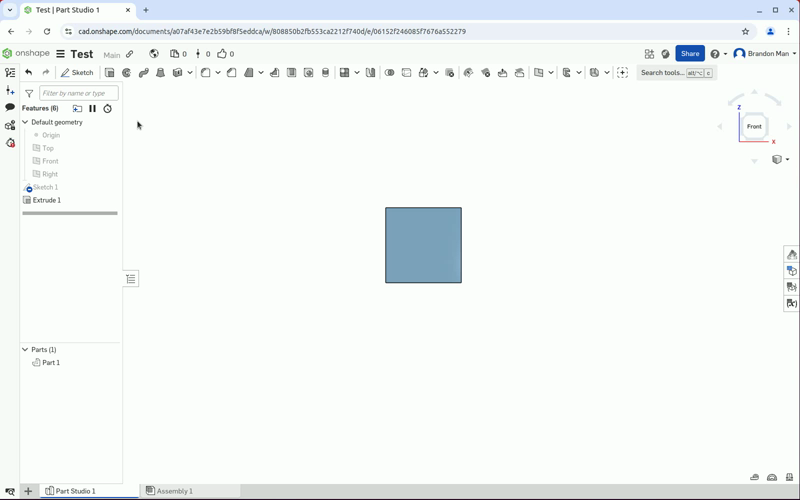
key(shift+h)
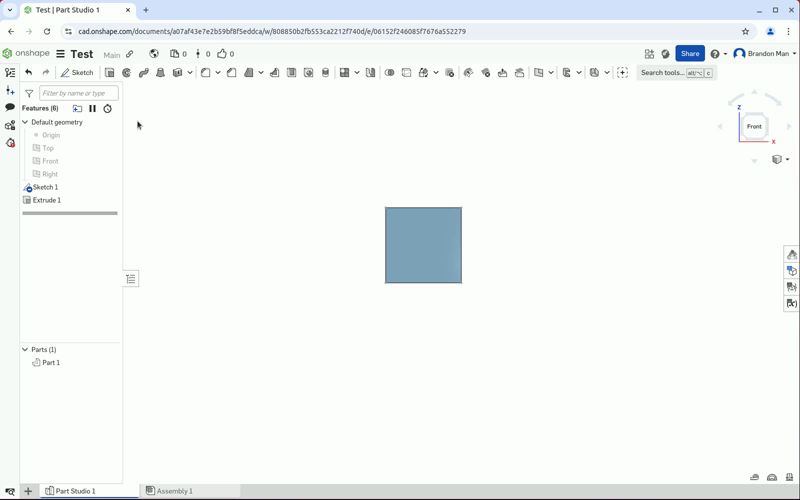
key(shift+h)
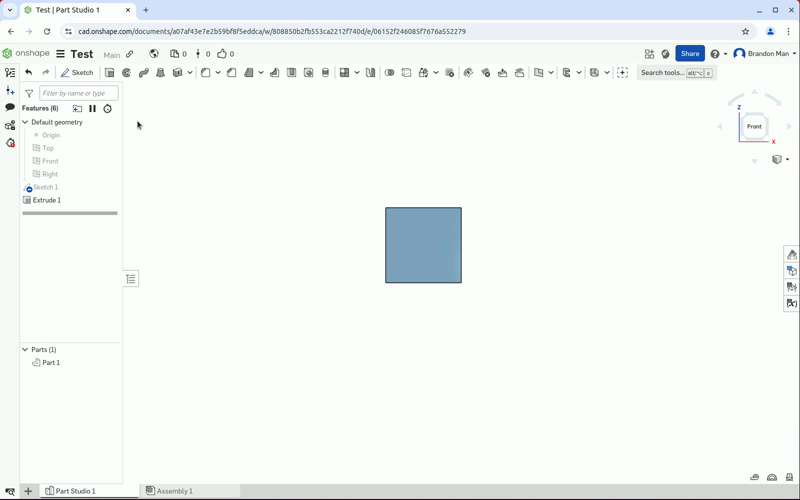
mouse_move(73, 189)
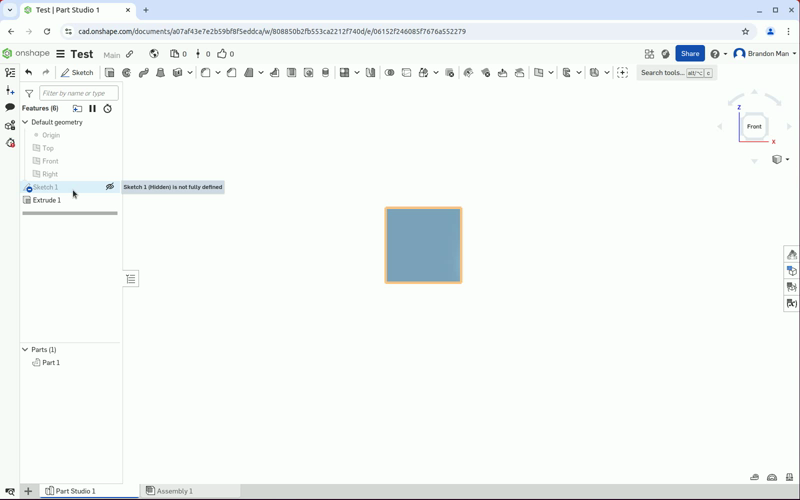
click(73, 189)
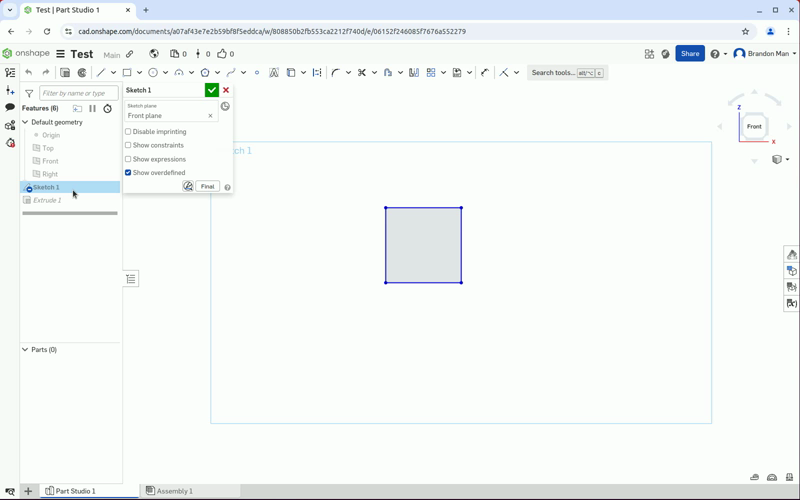
mouse_move(229, 92)
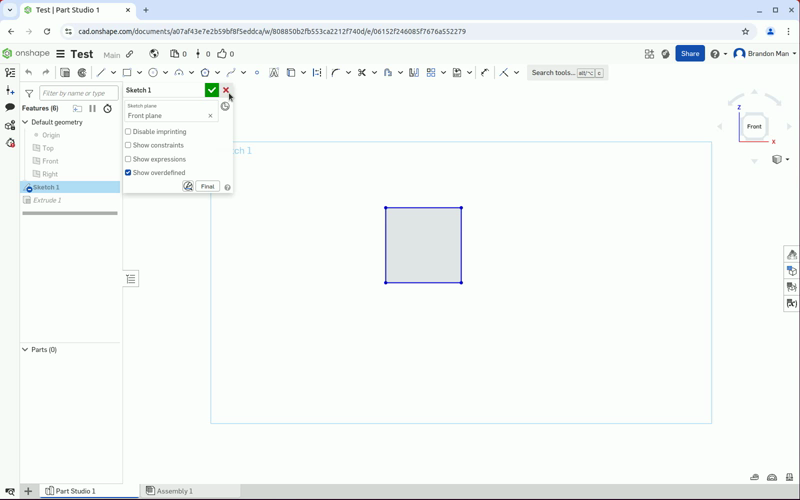
click(229, 92)
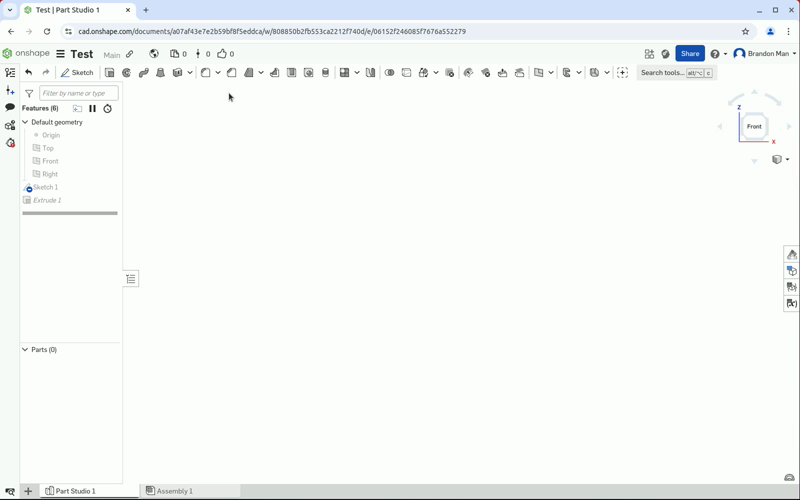
mouse_move(73, 352)
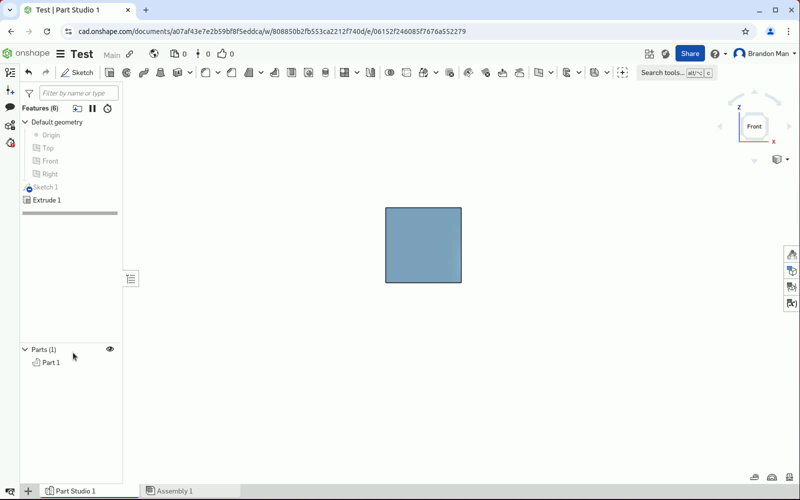
key(y)
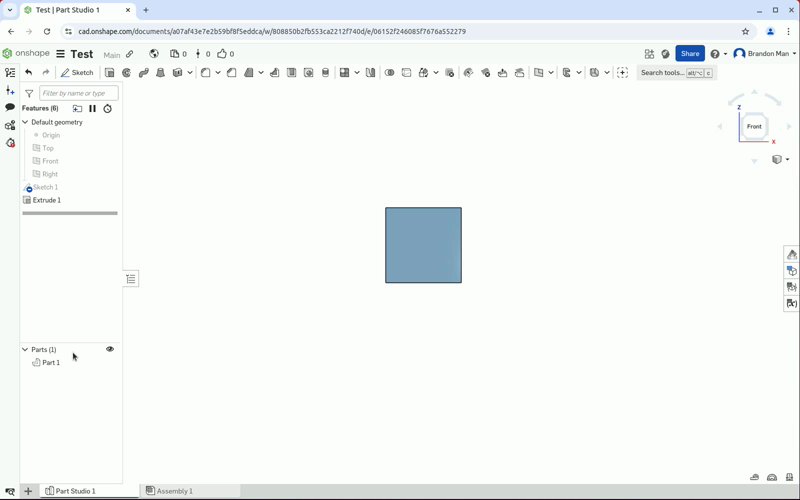
key(shift+p)
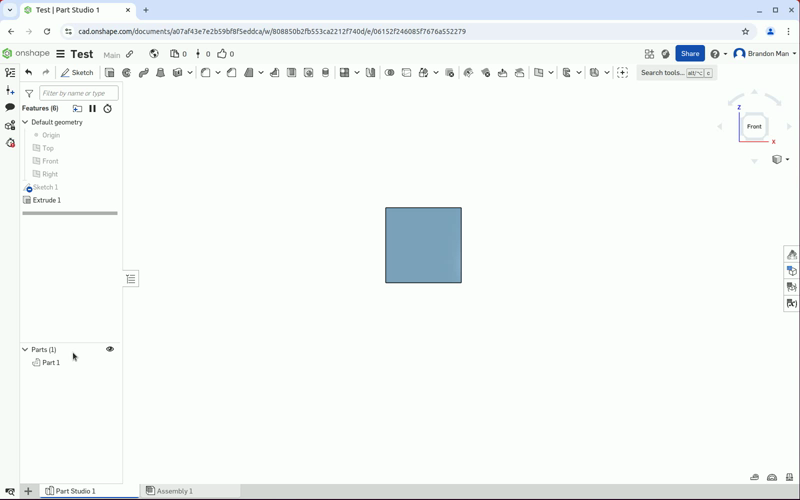
key(space)
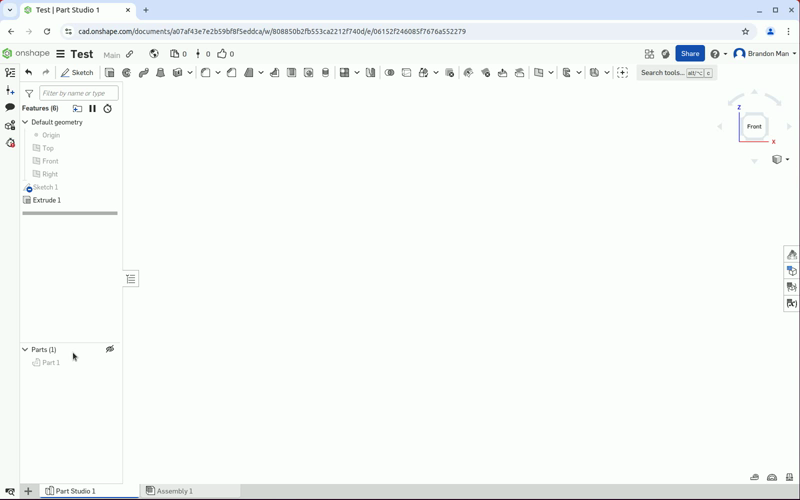
key_down(shift)
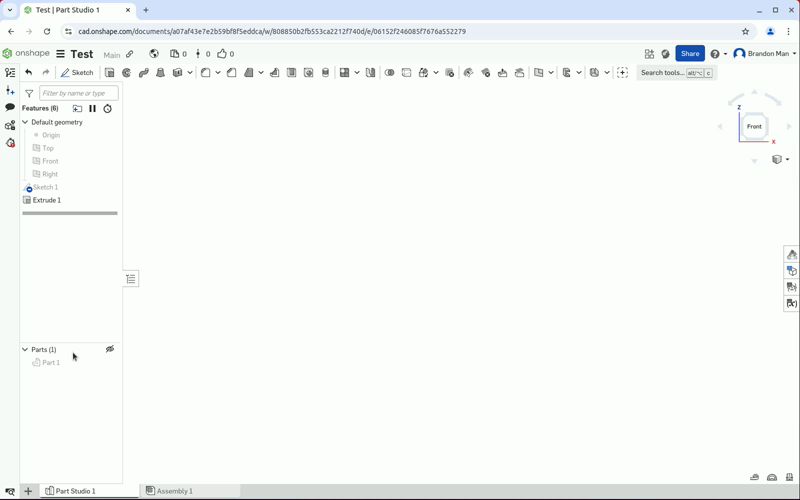
key(down)
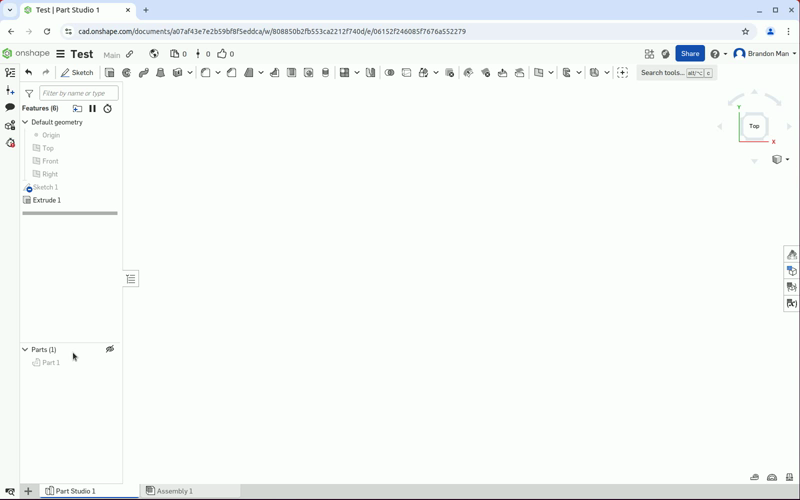
key_up(shift)
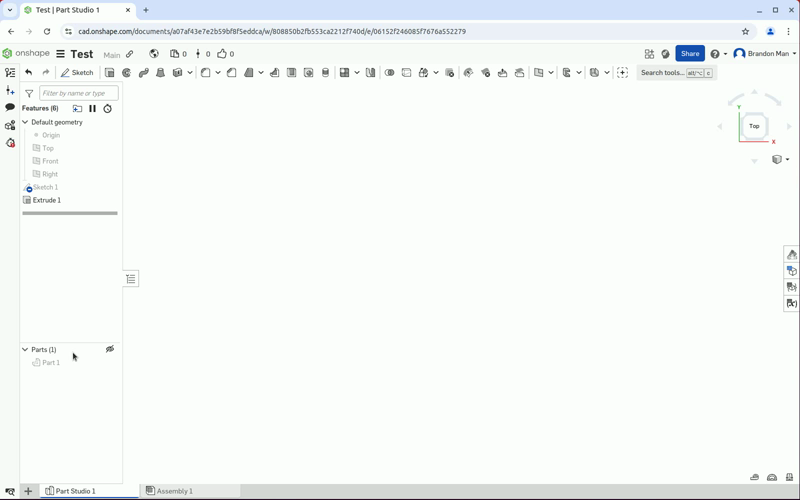
mouse_move(73, 352)
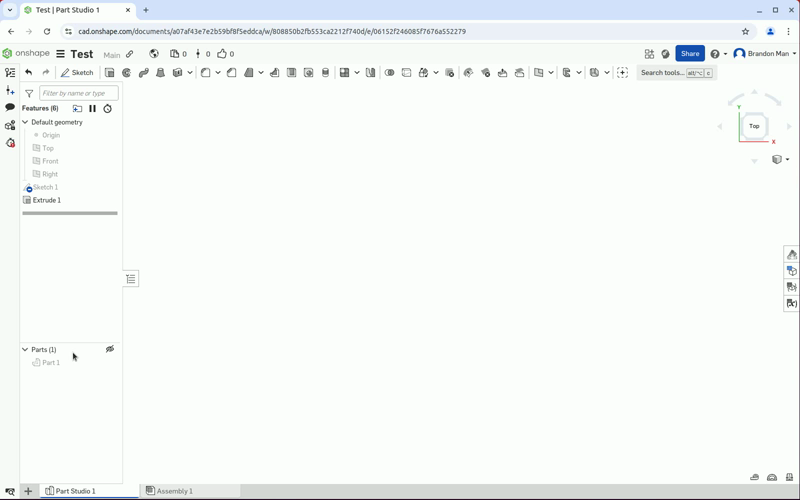
key(shift+y)
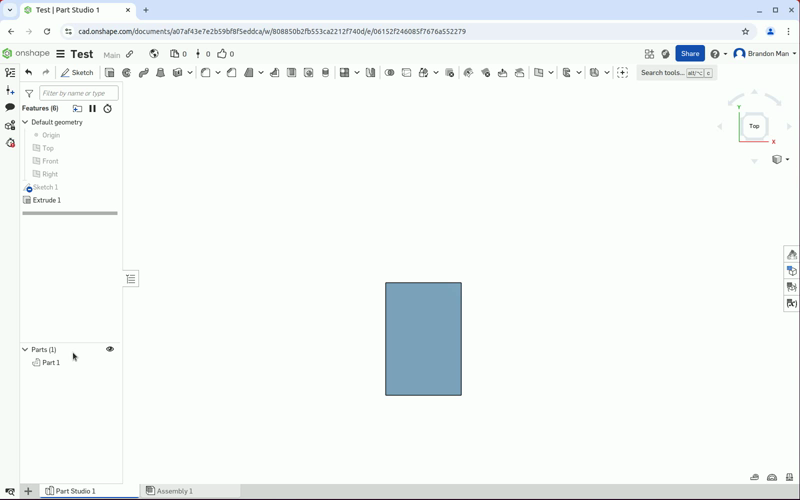
mouse_move(541, 75)
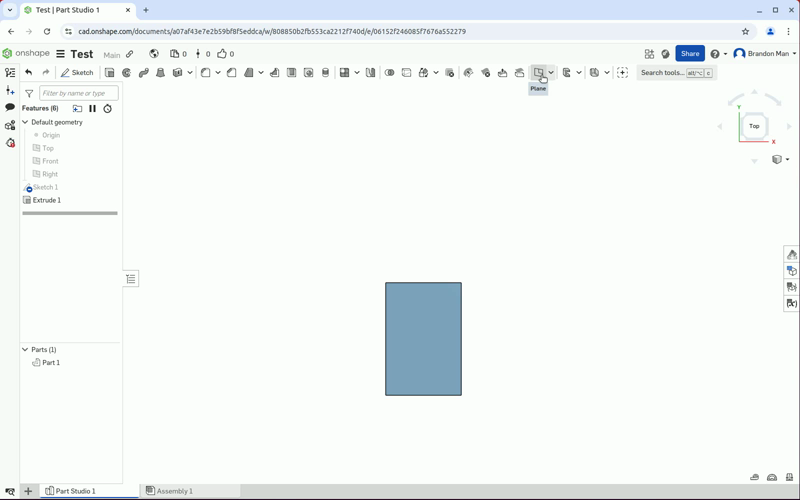
click(541, 75)
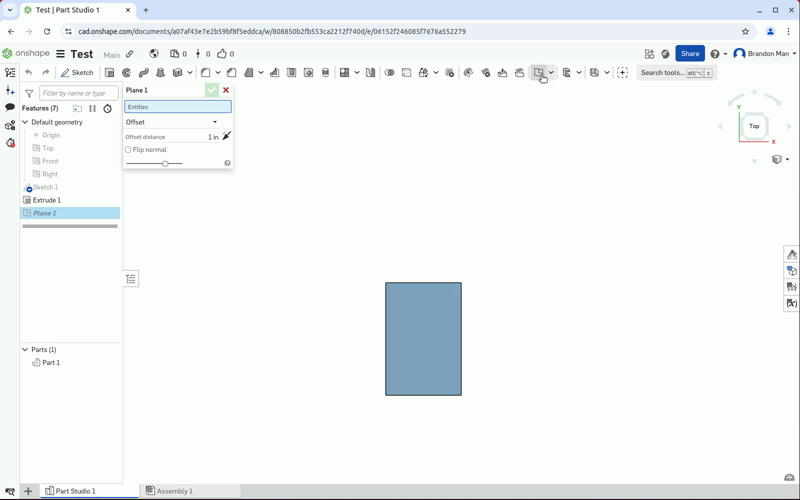
mouse_move(73, 150)
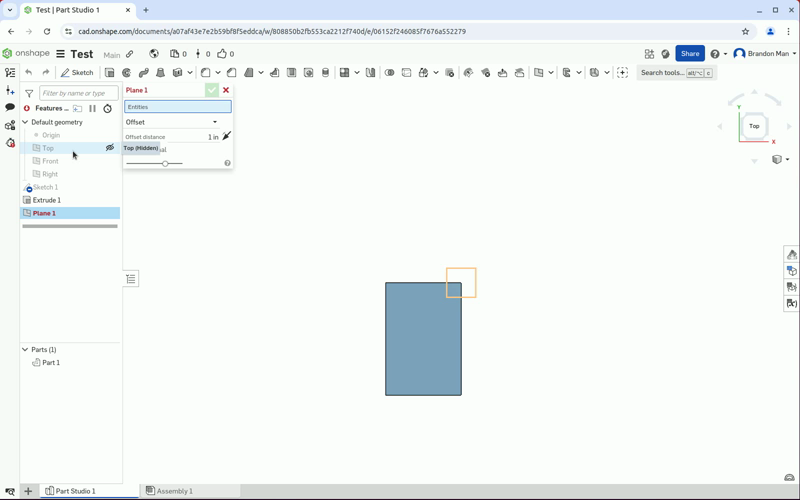
click(73, 150)
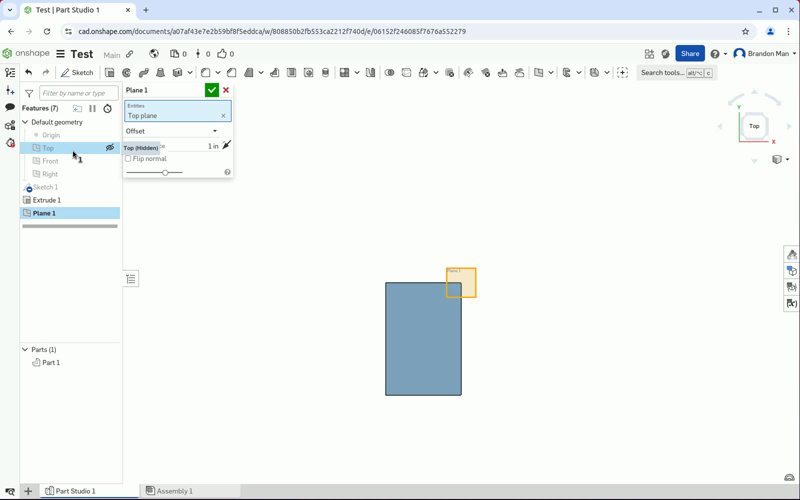
key(tab, 2)
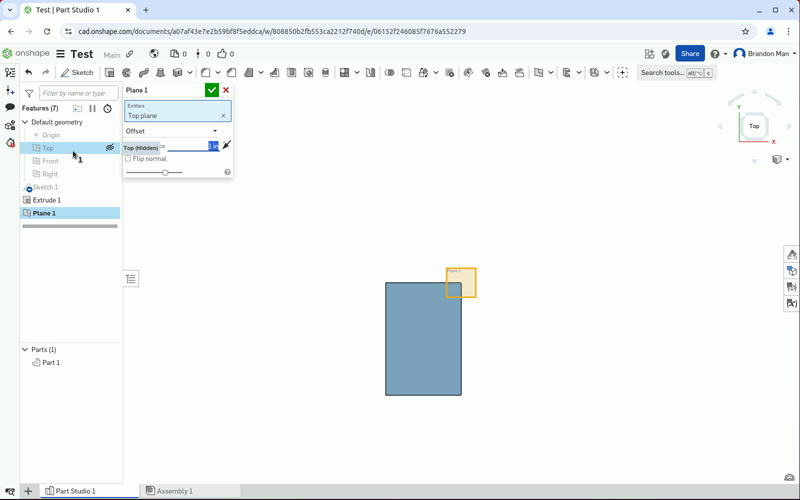
text(15.405)
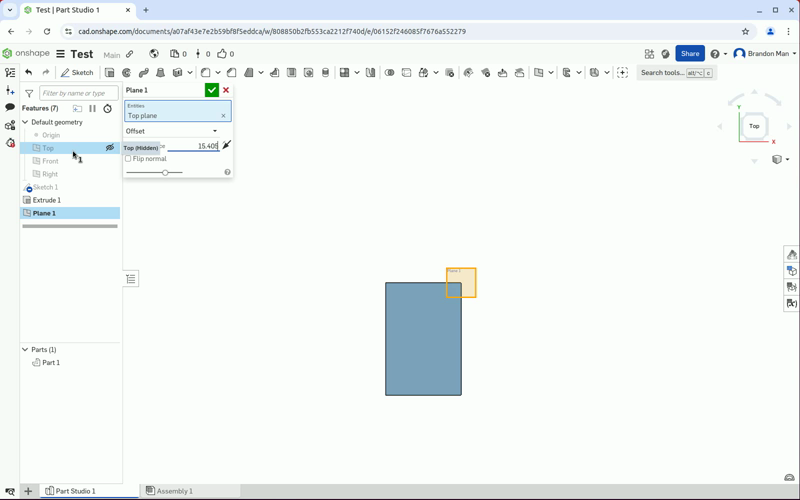
key(enter, 2)
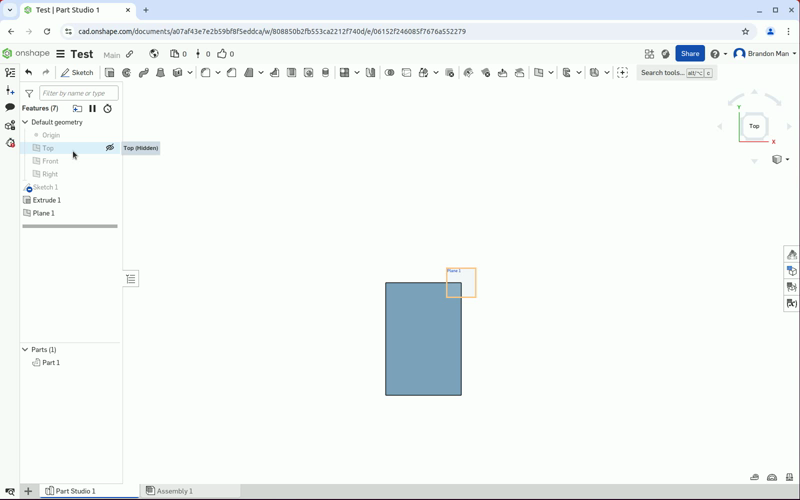
key(shift+s)
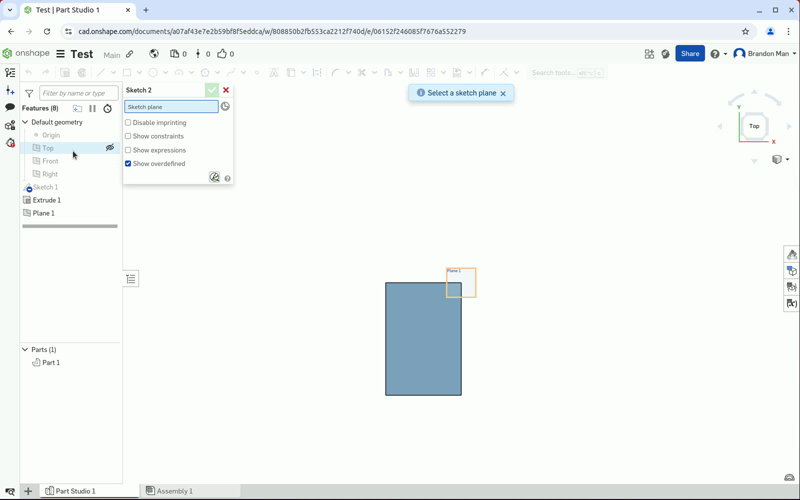
mouse_move(73, 215)
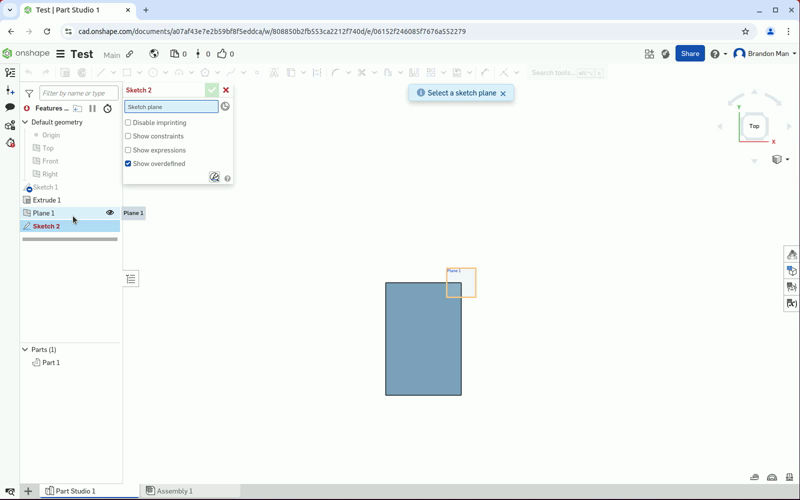
click(73, 215)
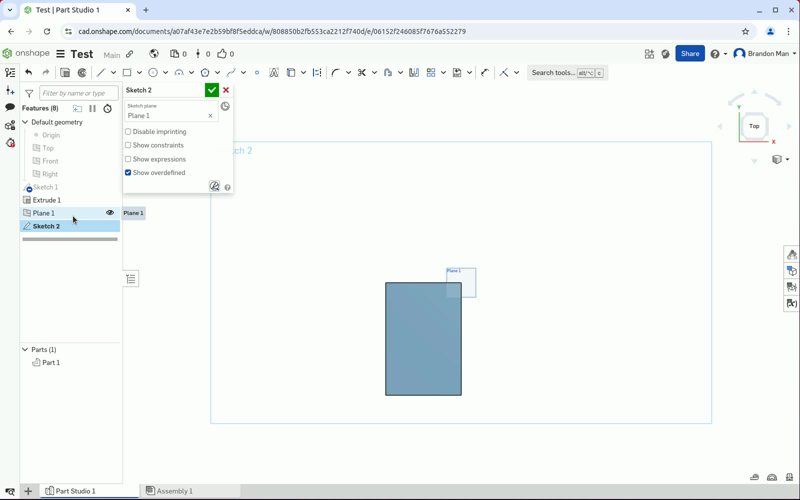
mouse_move(73, 352)
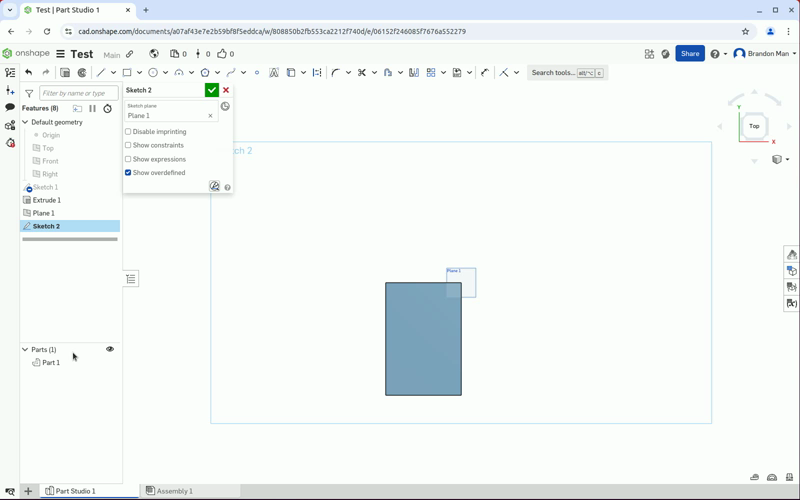
key(y)
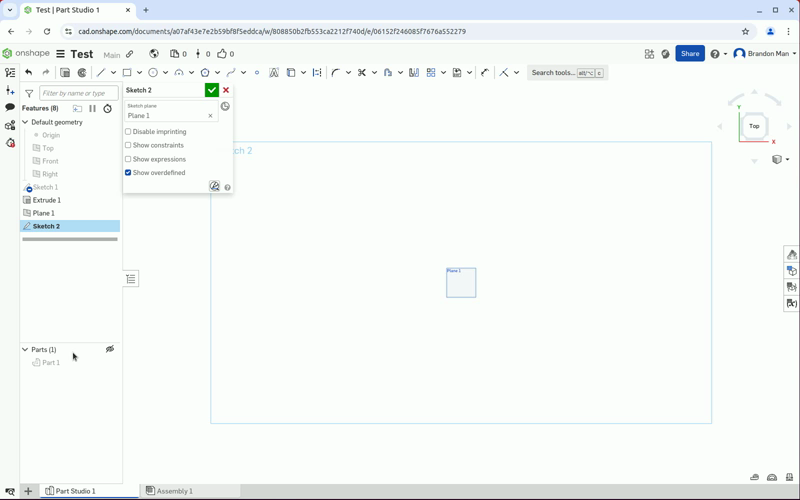
key(l)
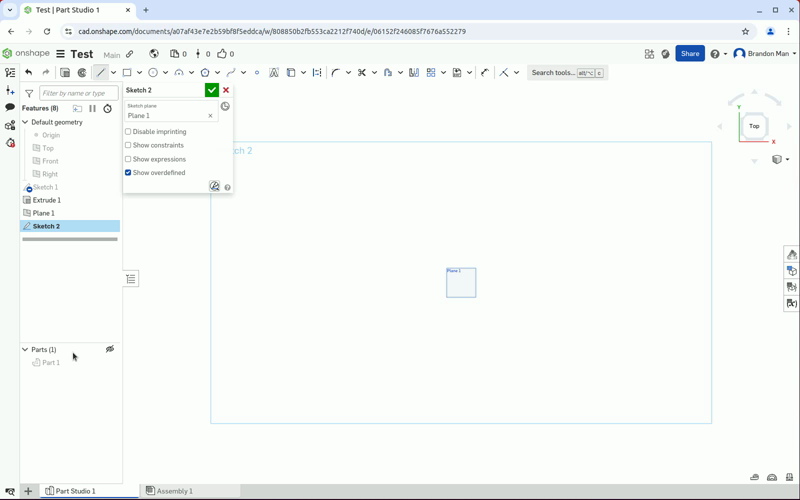
key_down(shift)
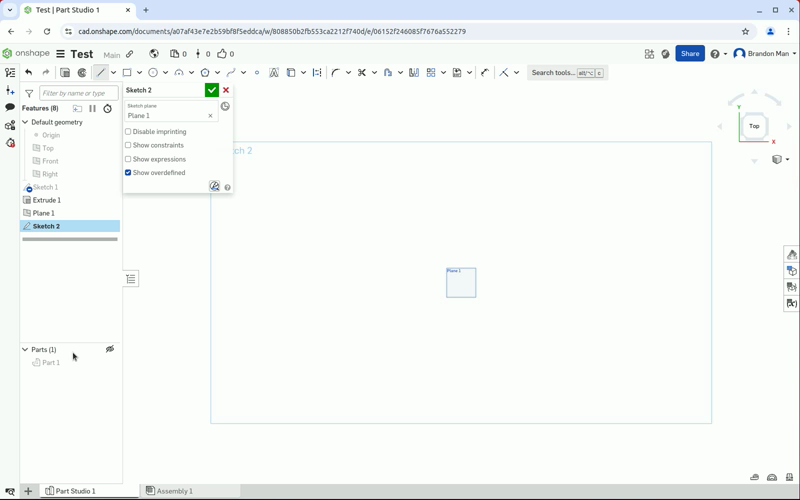
mouse_move(390, 390)
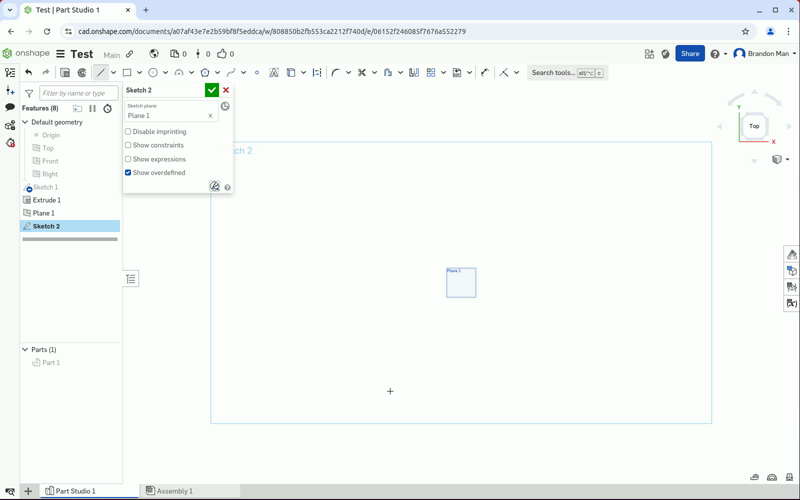
click(390, 390)
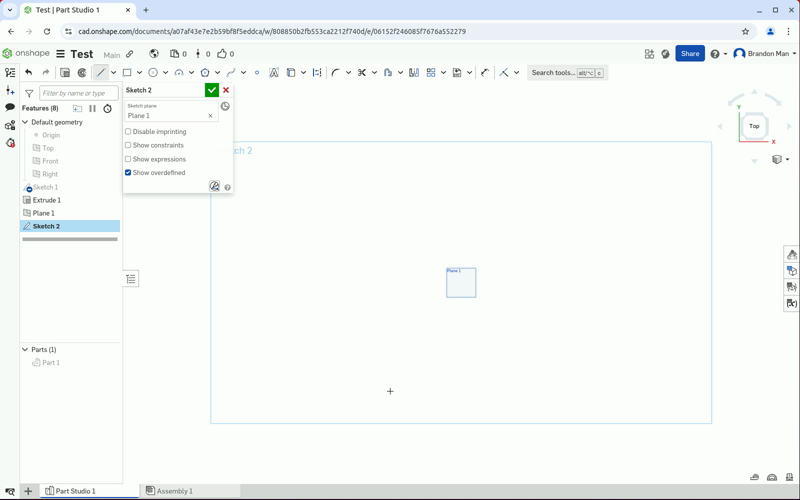
key_up(shift)
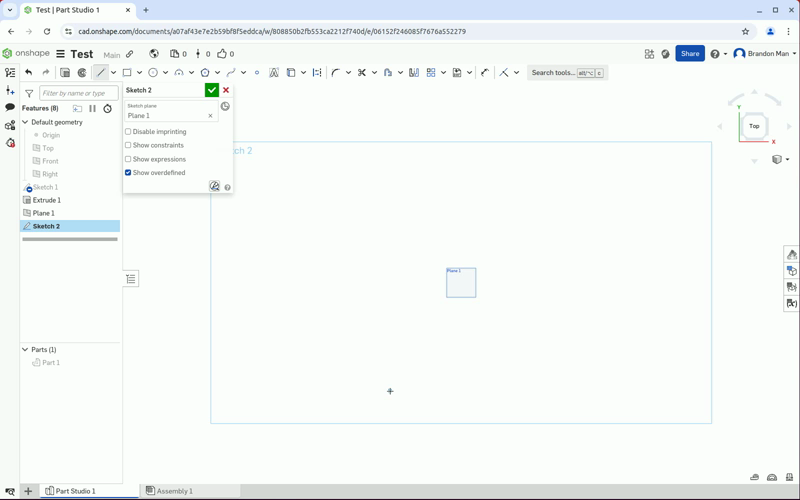
key_down(shift)
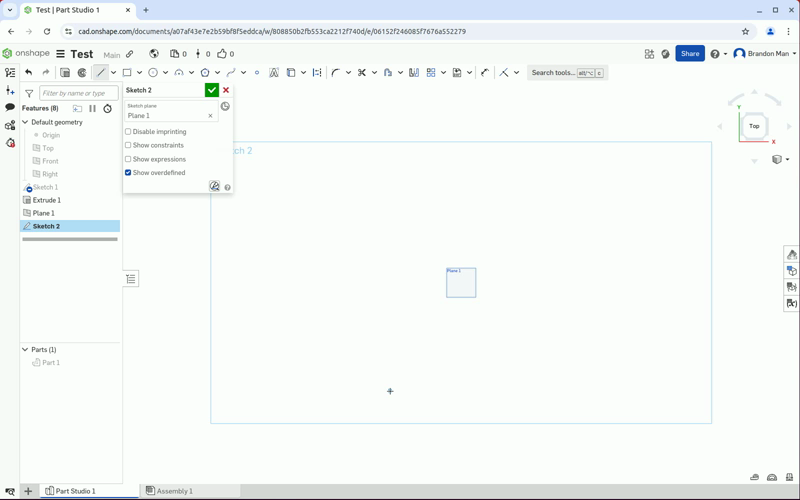
mouse_move(455, 390)
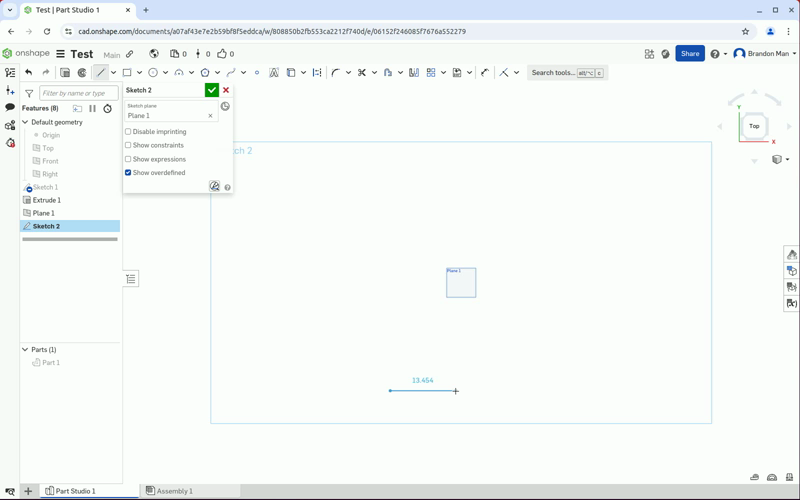
click(455, 390)
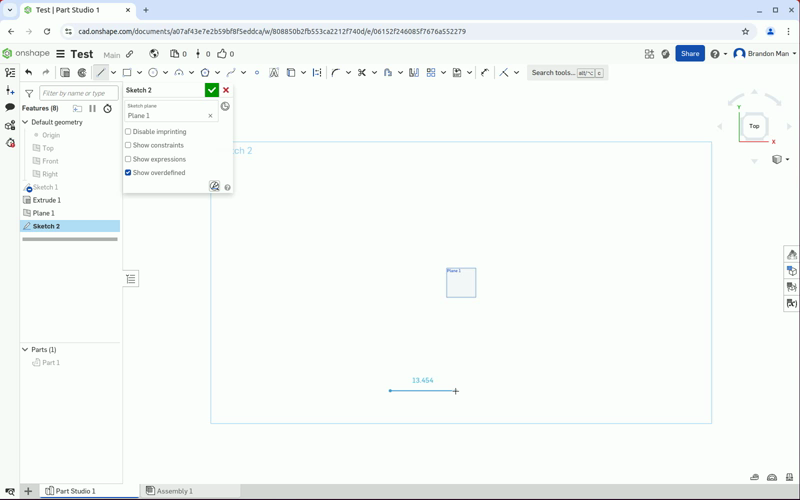
key_up(shift)
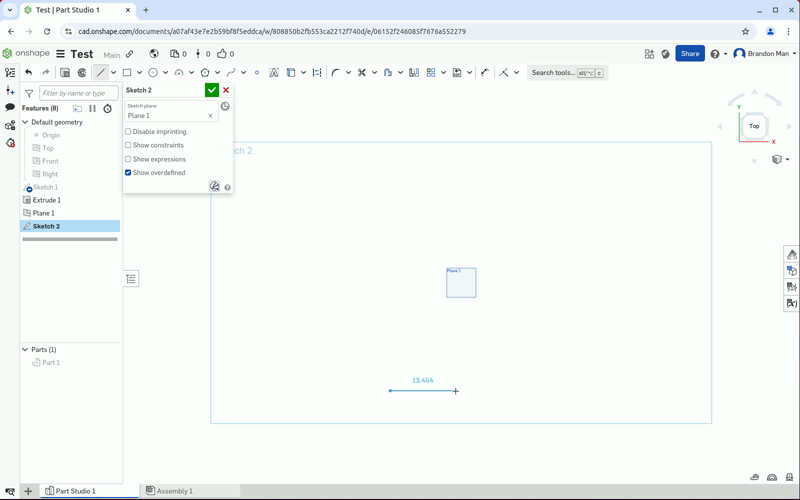
key_down(shift)
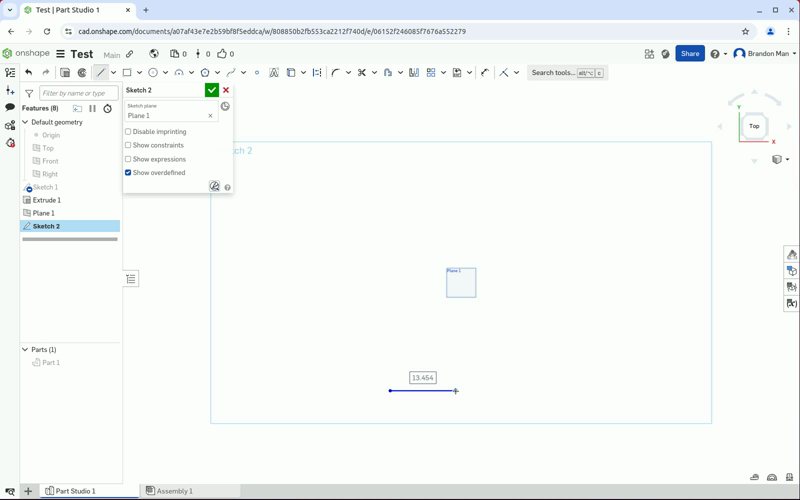
mouse_move(455, 287)
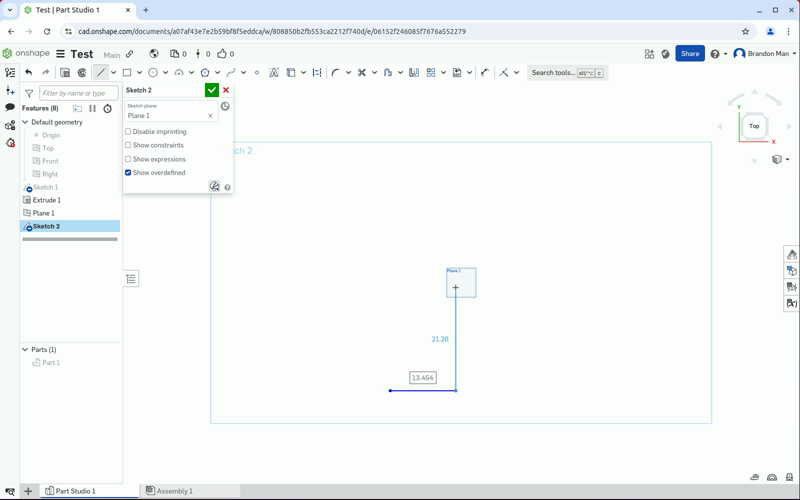
click(455, 287)
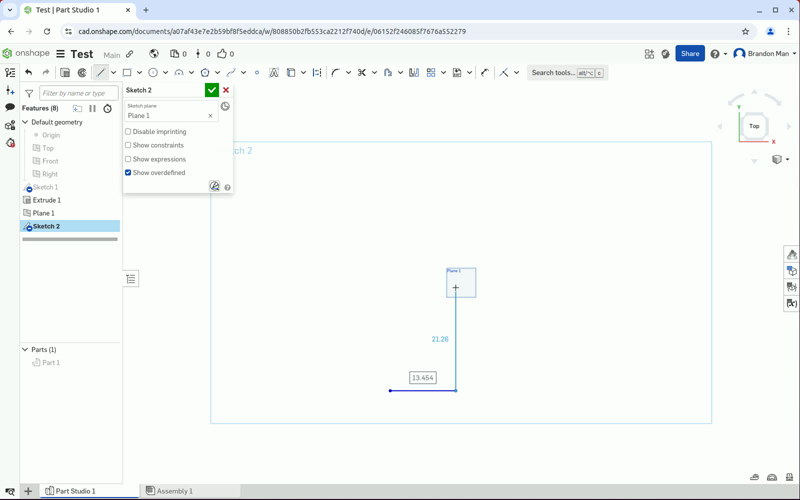
key_up(shift)
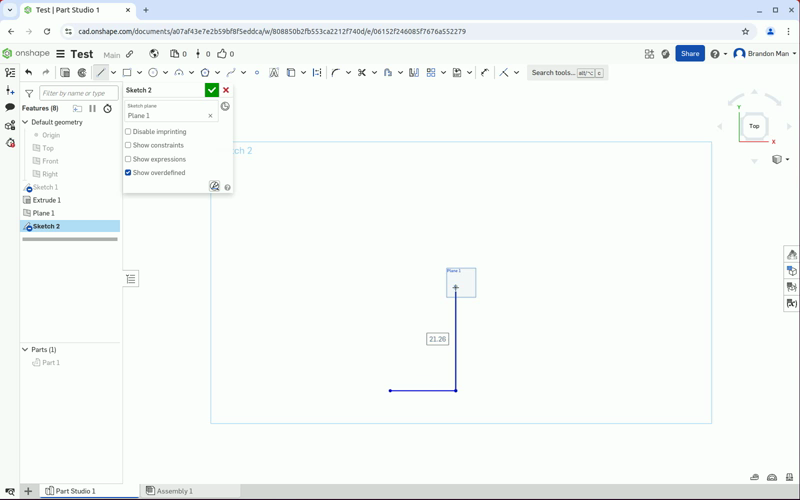
key_down(shift)
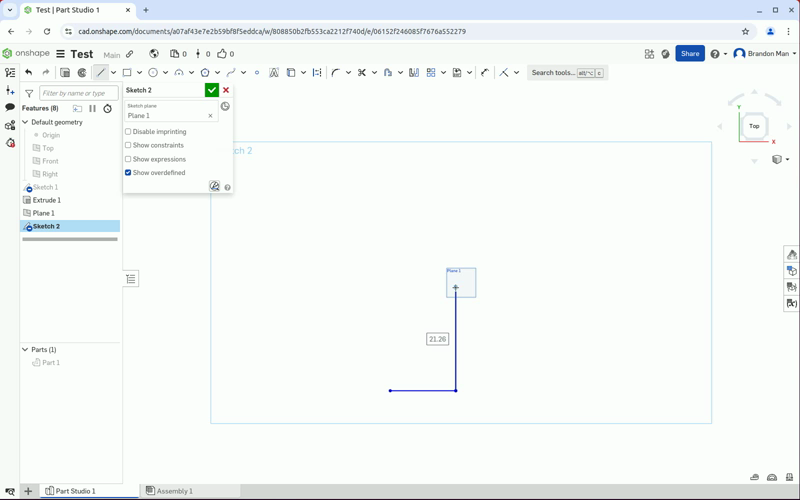
mouse_move(390, 287)
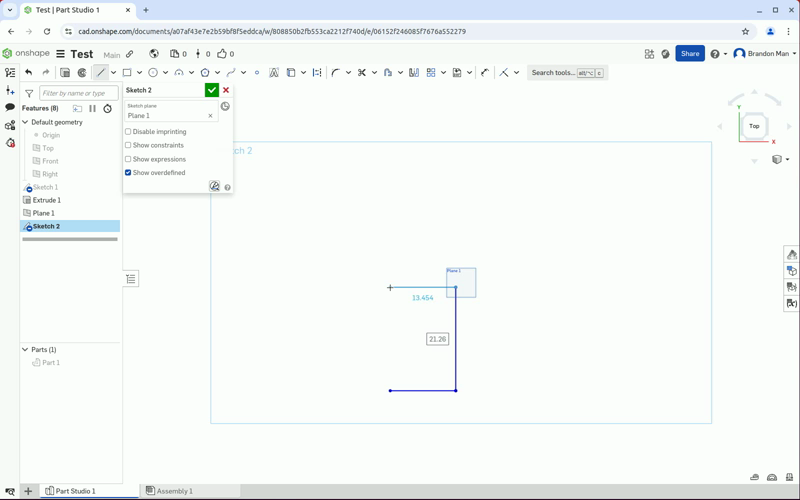
click(390, 287)
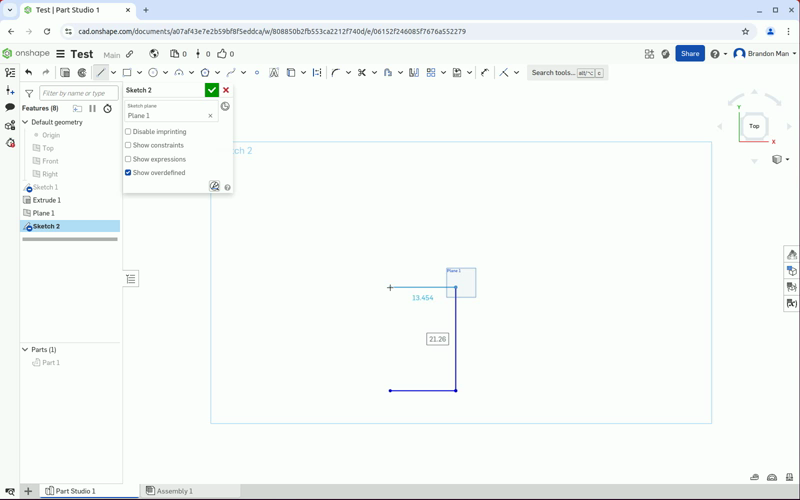
key_up(shift)
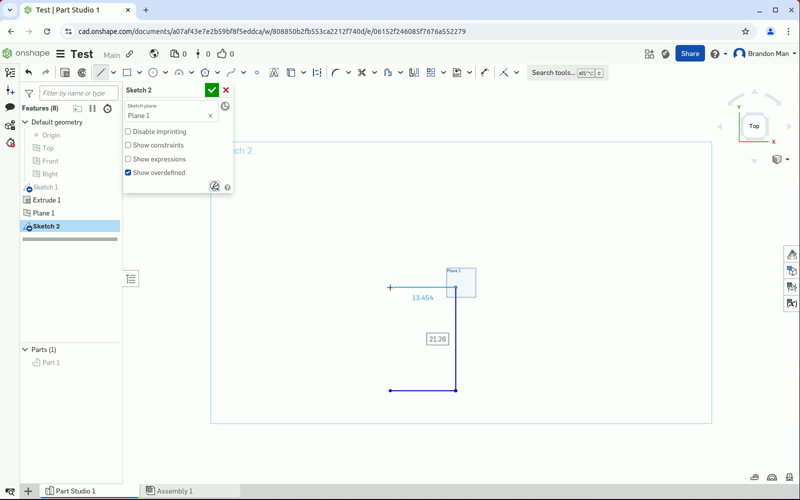
key_down(shift)
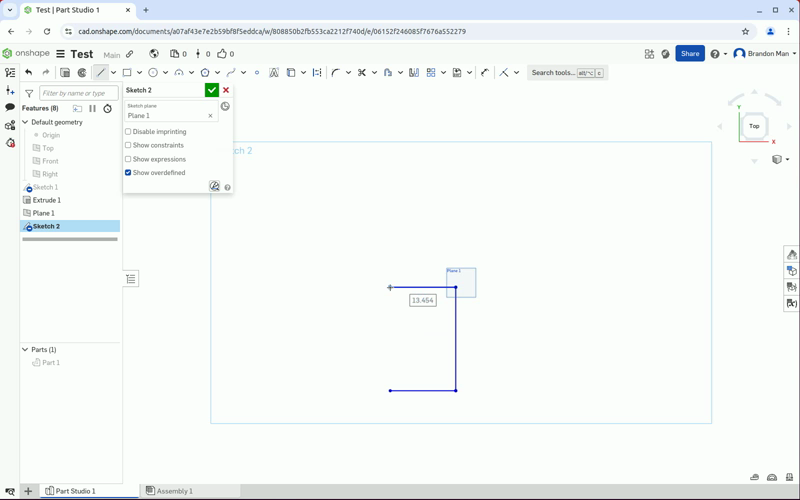
mouse_move(390, 390)
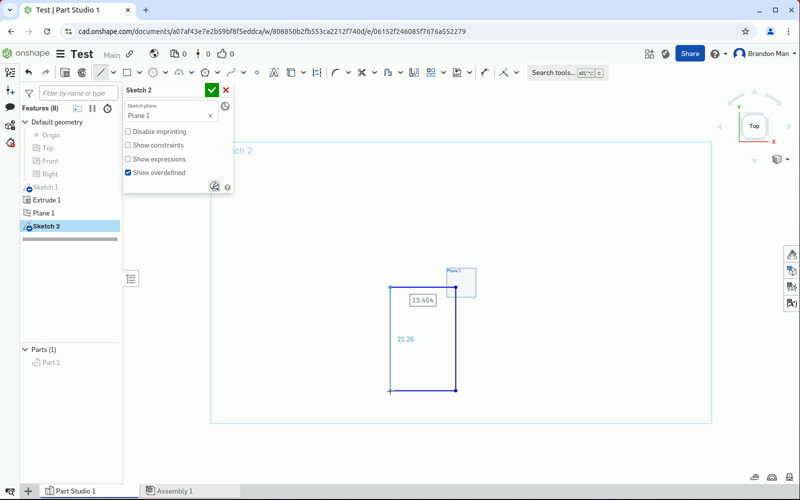
key_up(shift)
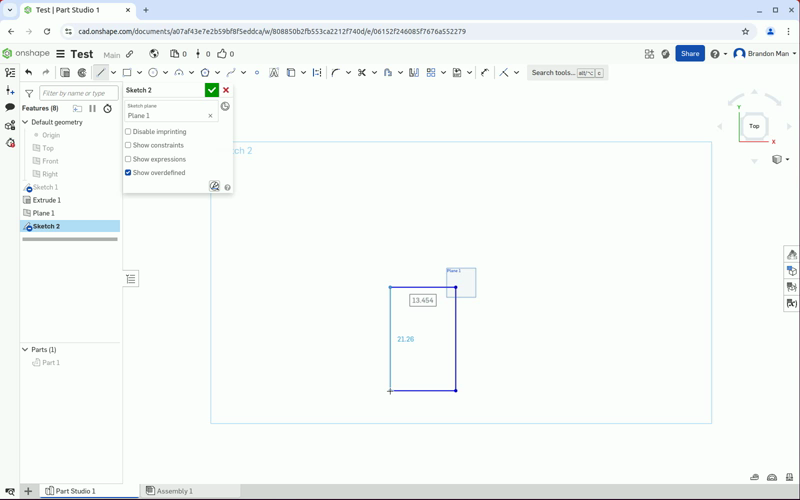
click(390, 390)
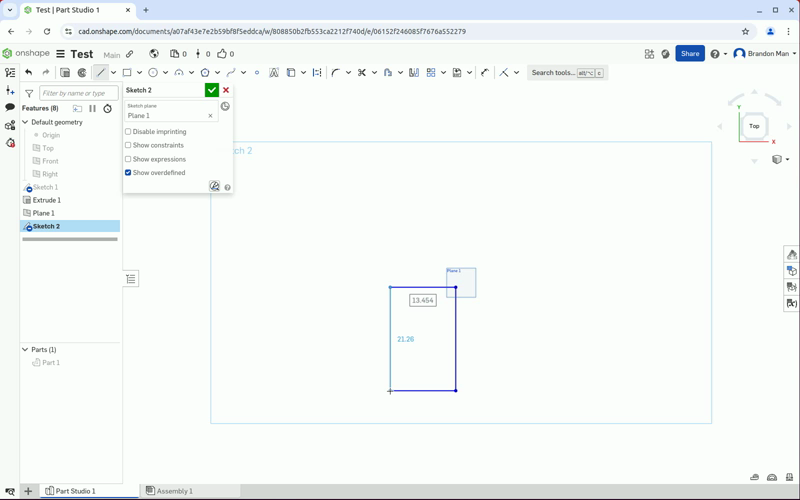
key(esc)
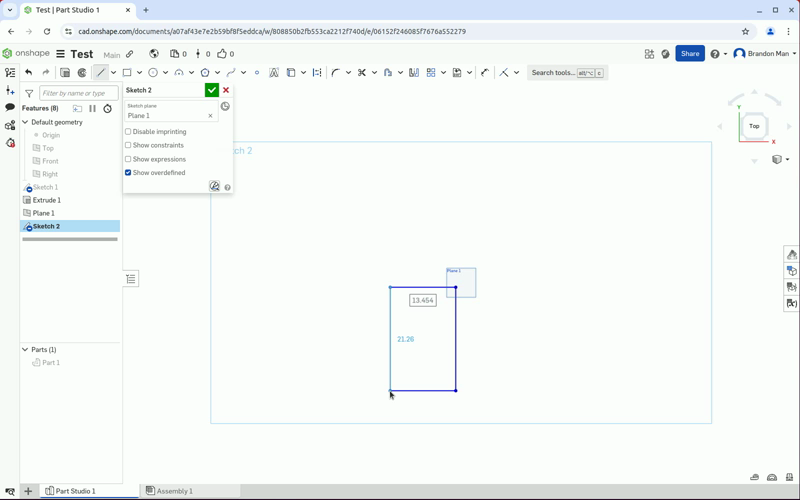
mouse_move(403, 296)
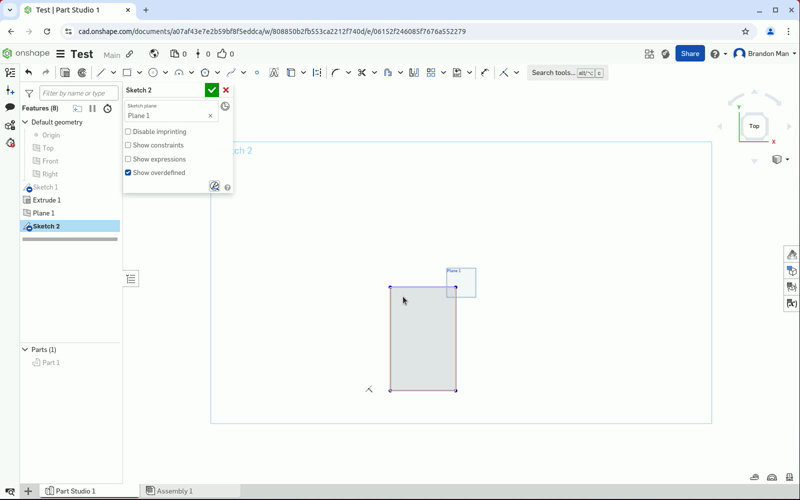
click(403, 296)
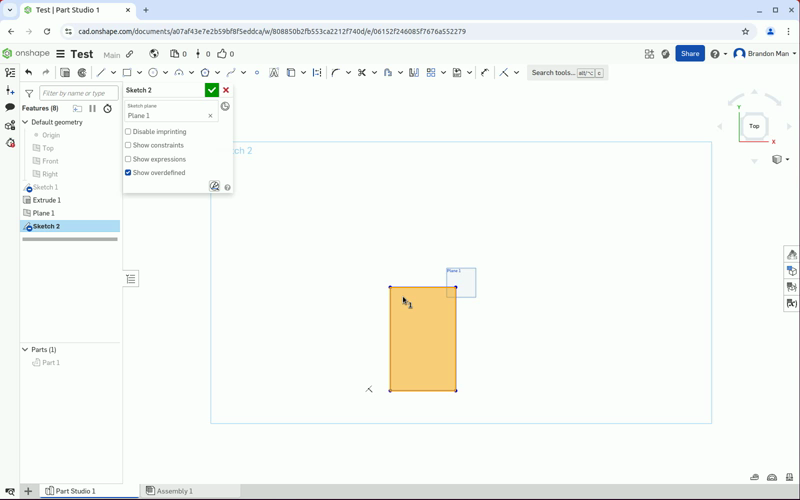
mouse_move(73, 352)
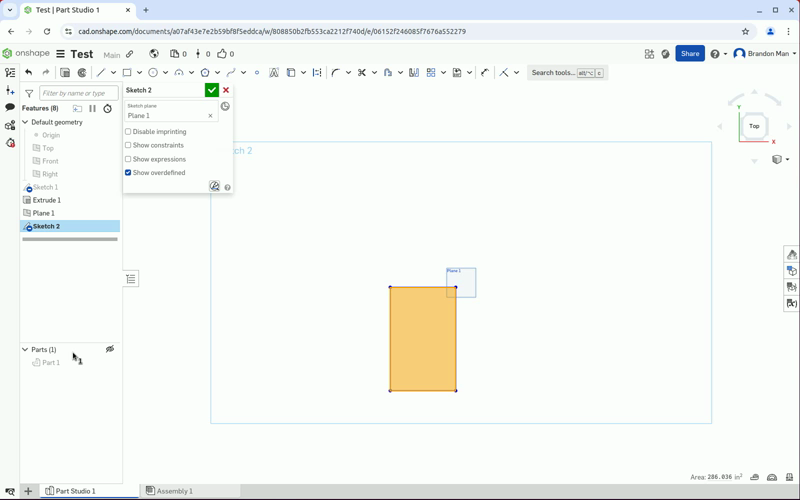
key(shift+y)
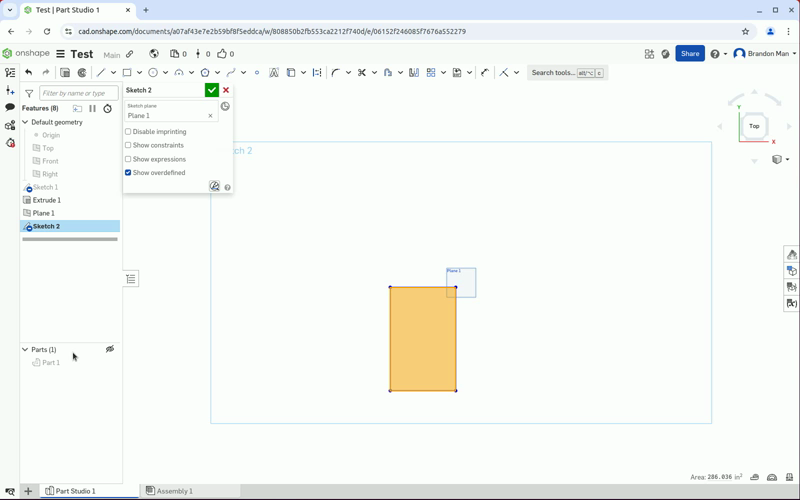
key(shift+e)
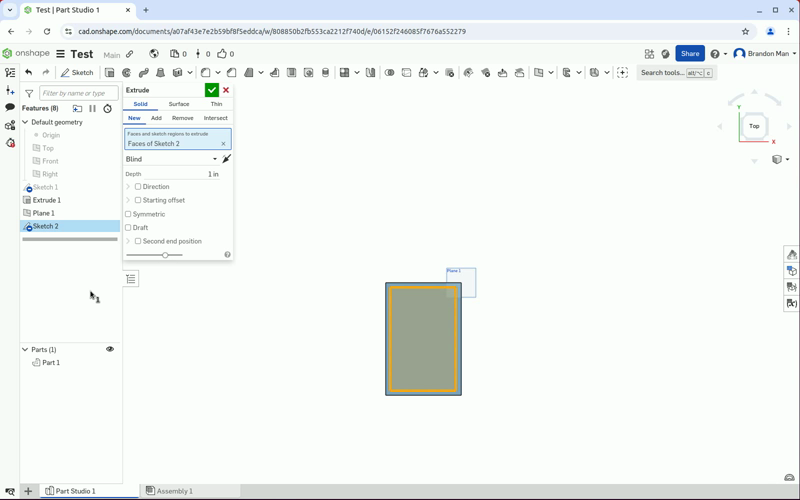
mouse_move(143, 106)
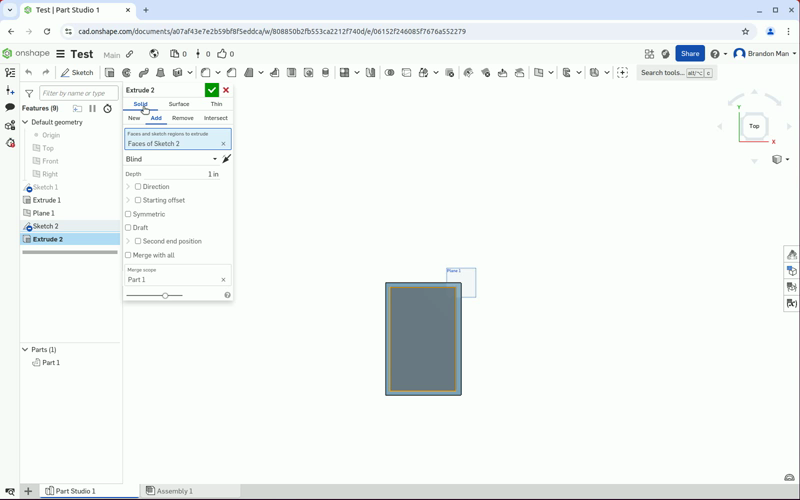
click(143, 106)
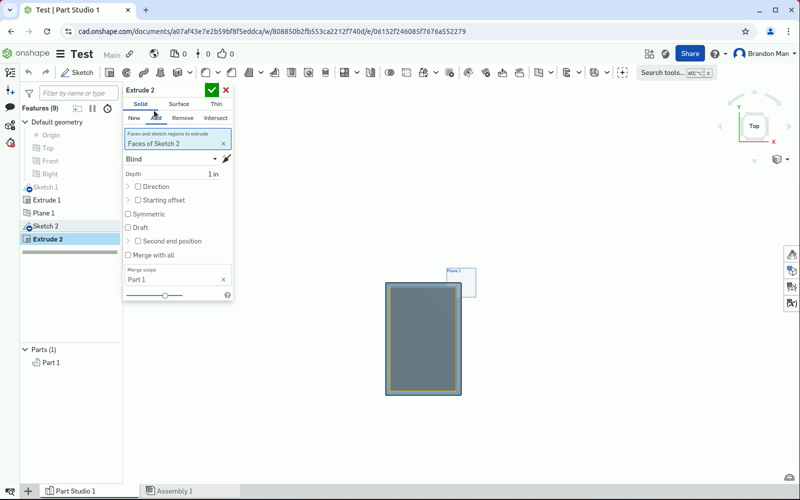
mouse_move(186, 120)
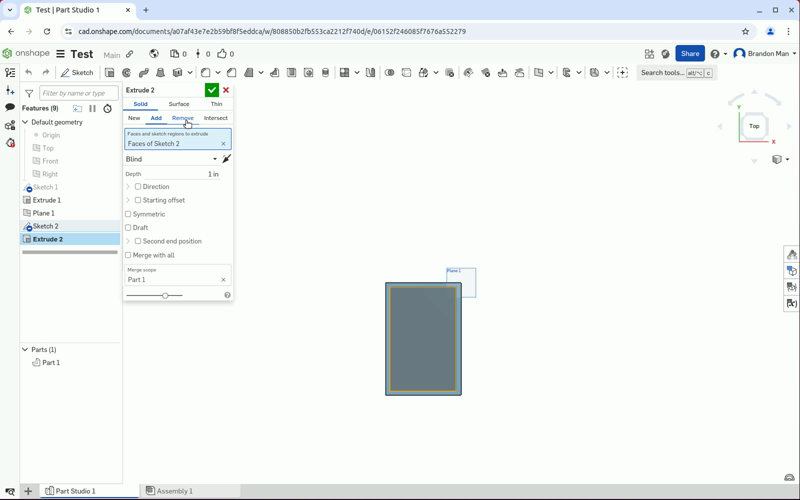
click(186, 120)
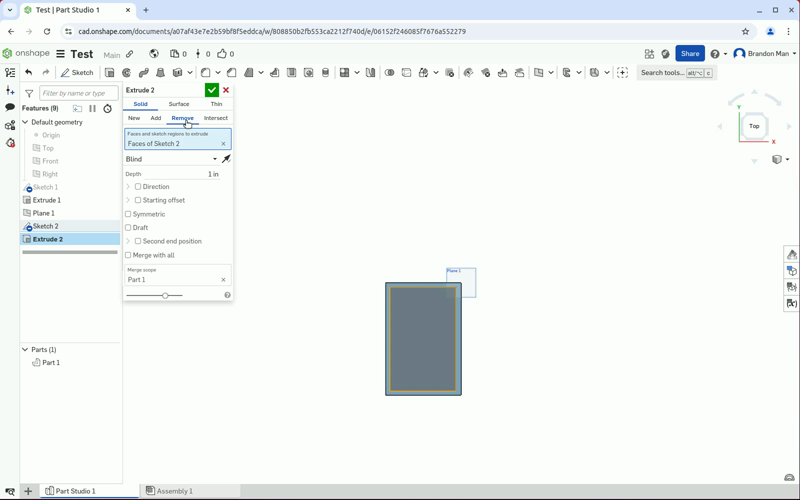
key(tab, 4)
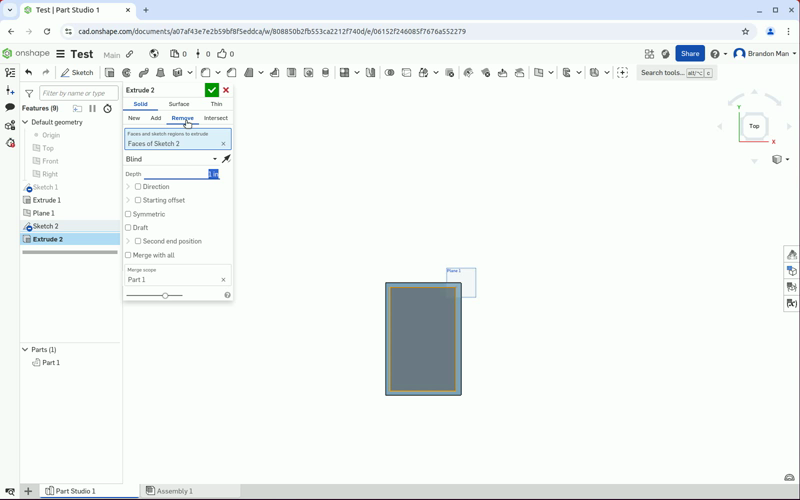
text(20.942)
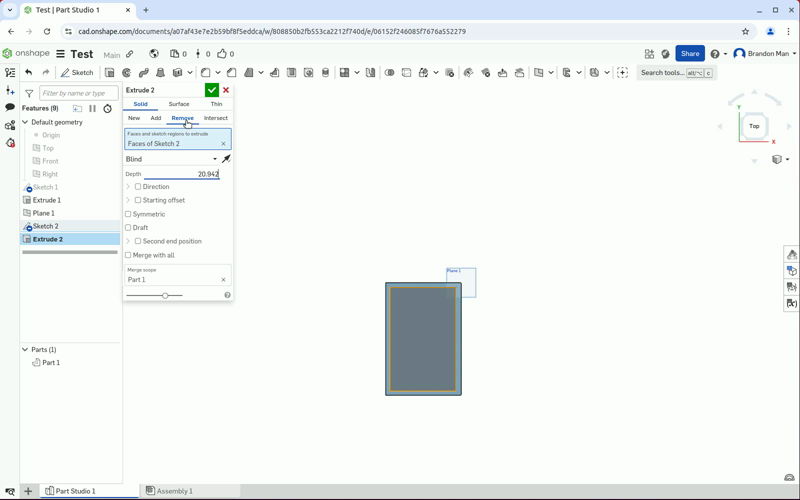
key(tab, 6)
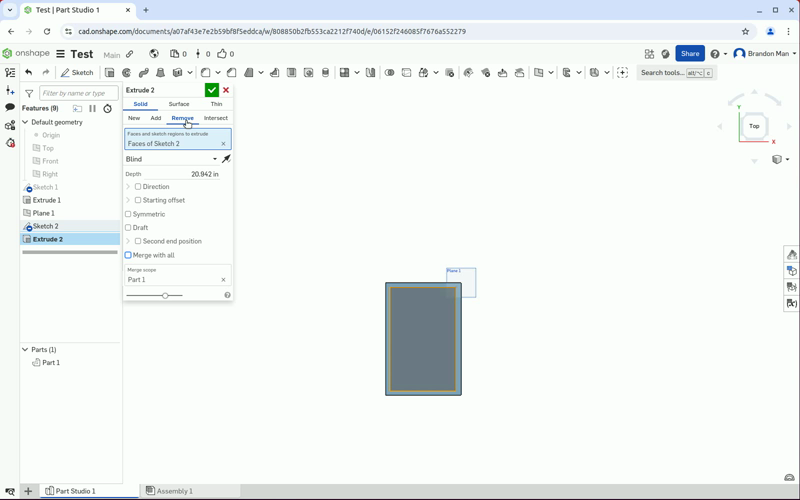
key(space)
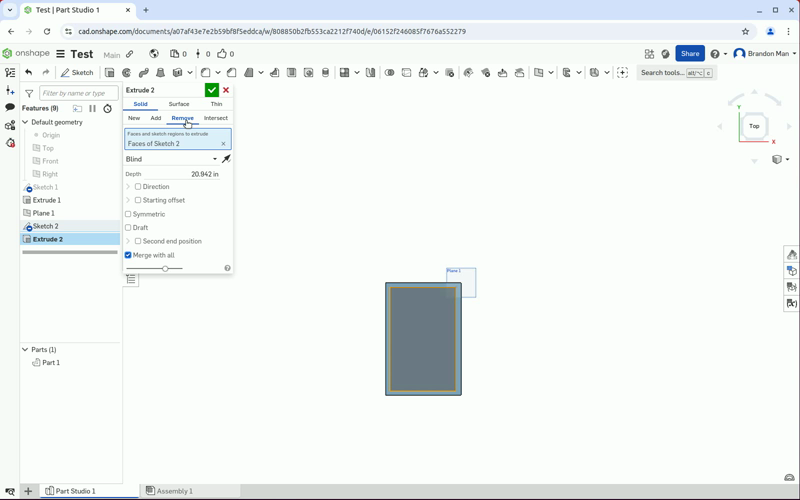
key(enter)
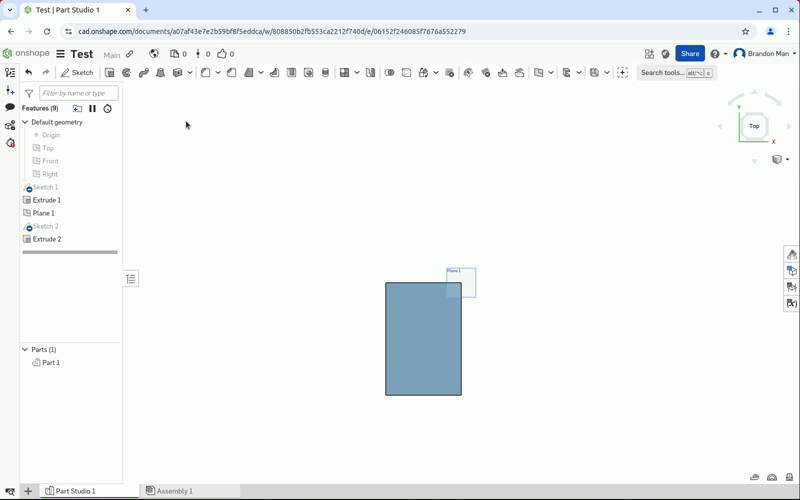
key(shift+h)
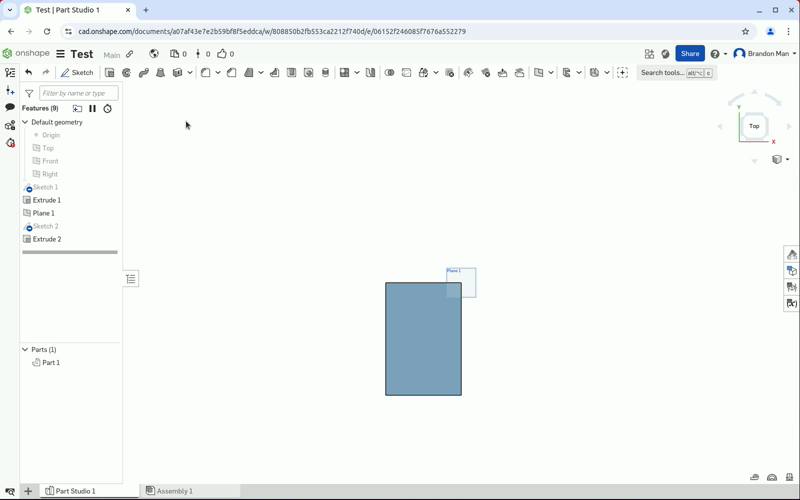
key(shift+h)
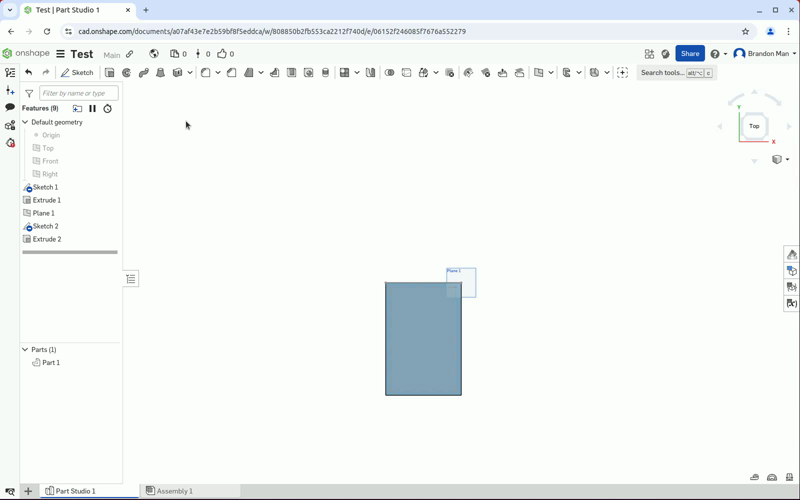
key(shift+7)
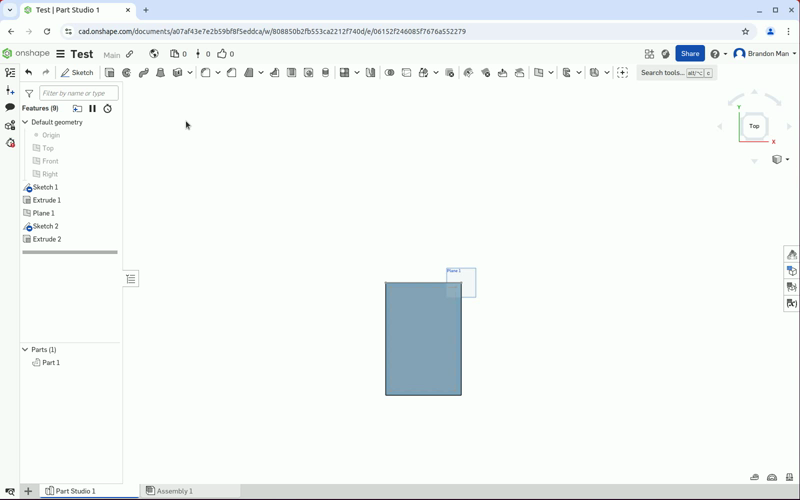
key(up, 3)
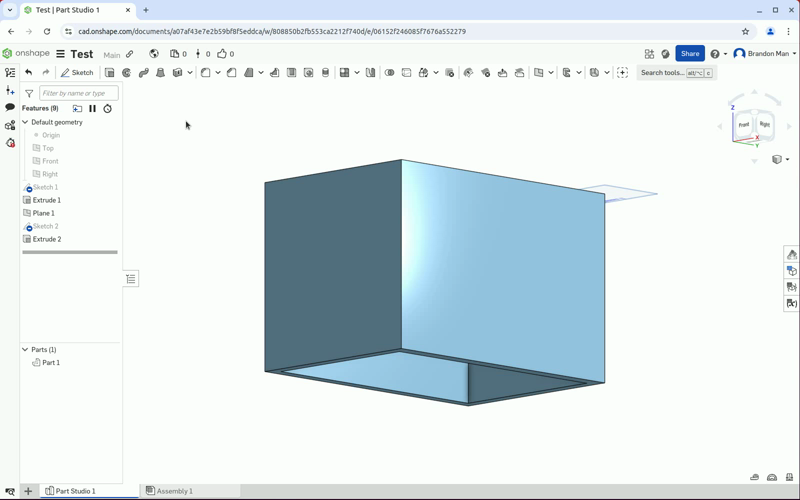
key(left, 3)
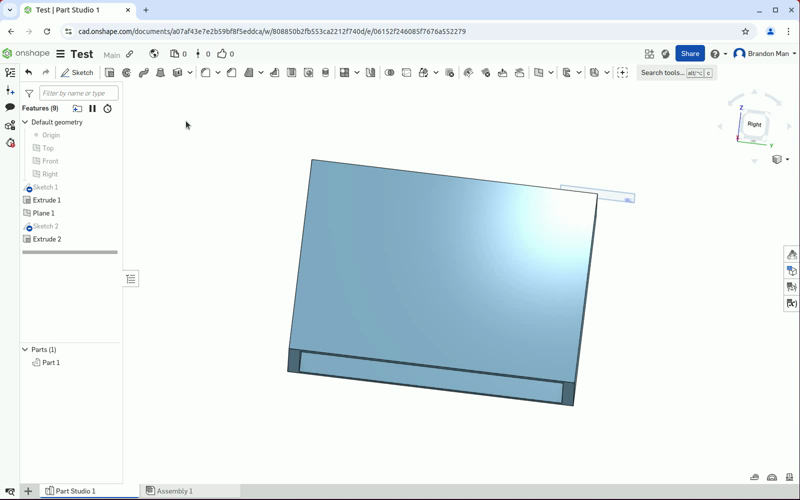
key(right, 3)
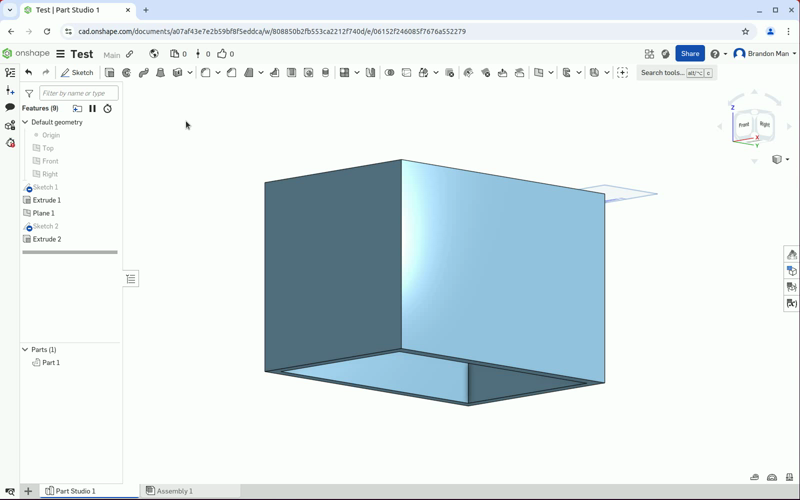
key(down, 3)
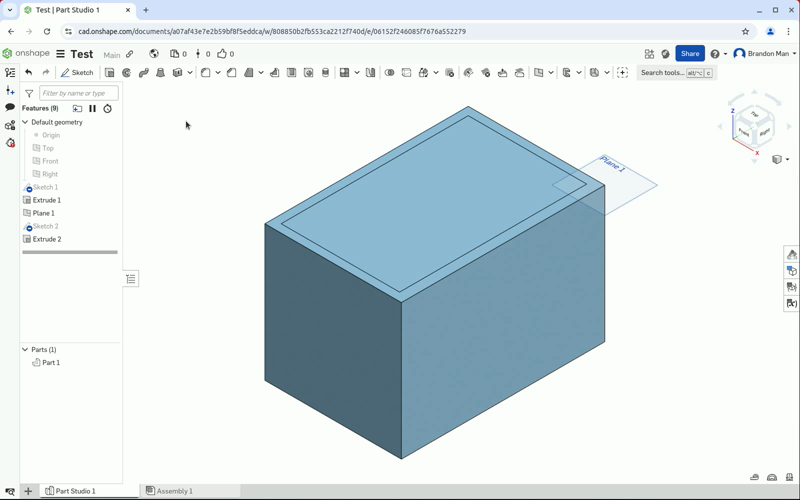
mouse_move(73, 189)
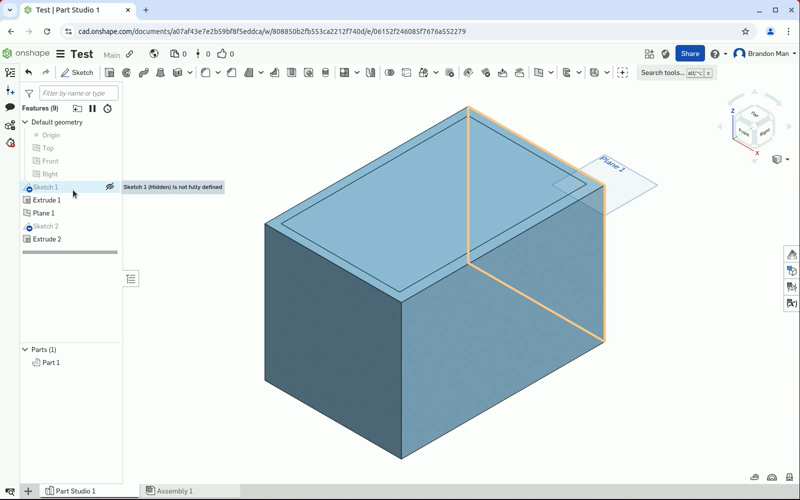
click(73, 189)